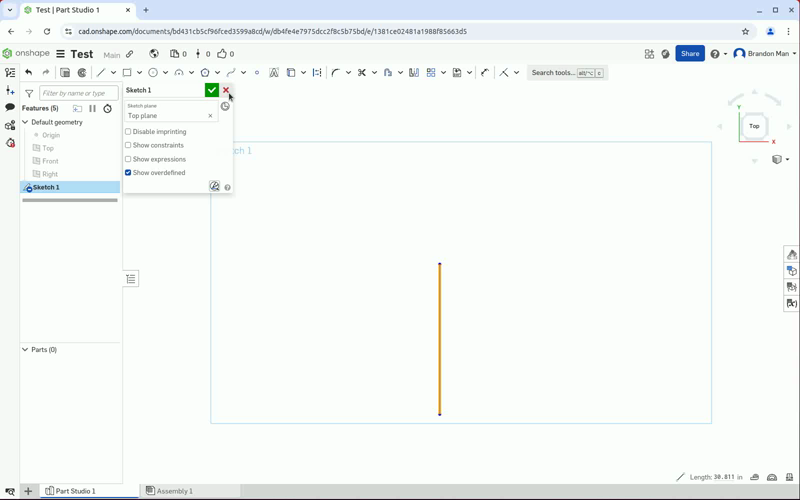
key(shift+h)
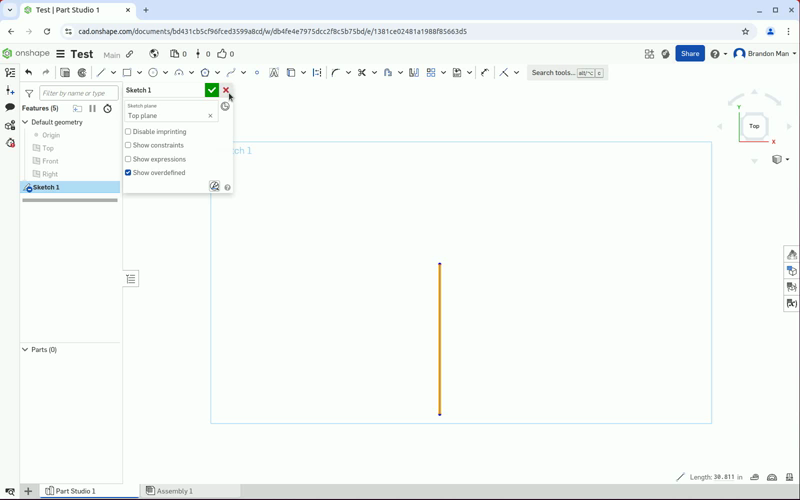
key(shift+s)
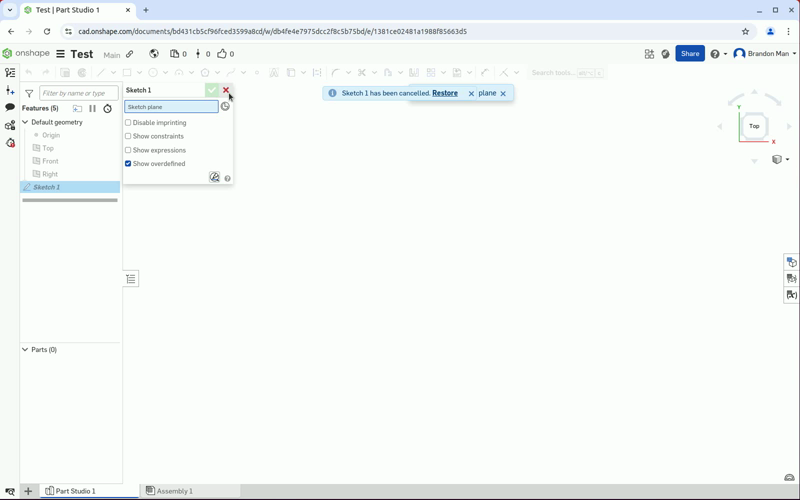
mouse_move(73, 150)
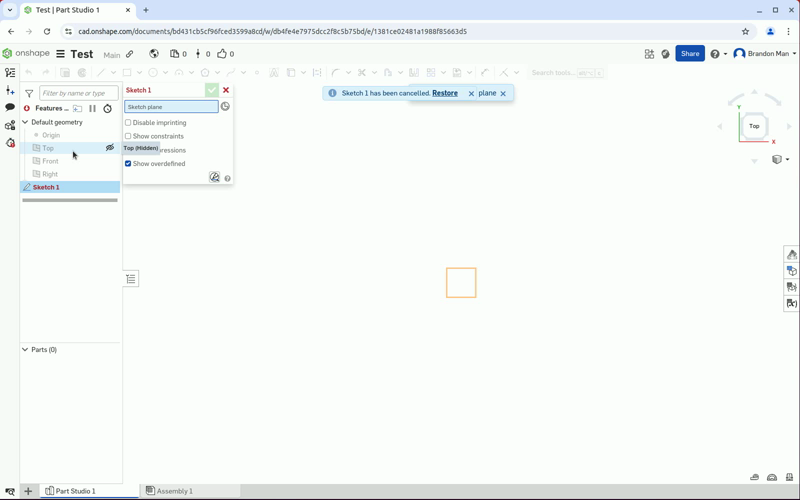
click(73, 150)
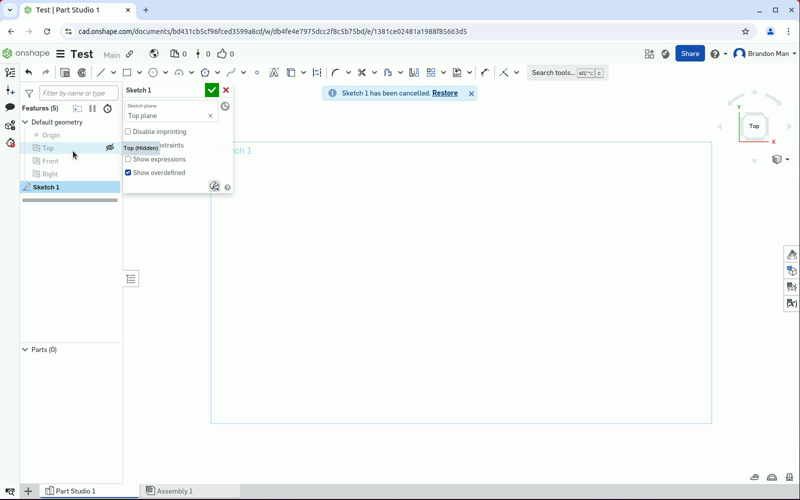
mouse_move(73, 352)
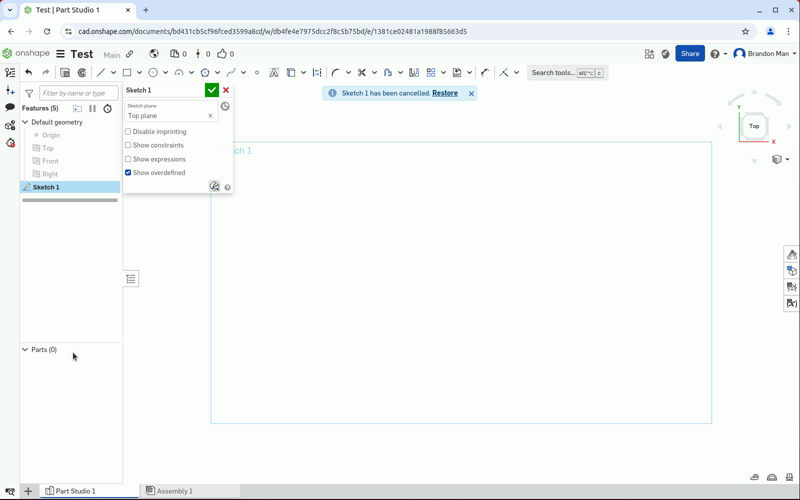
key(y)
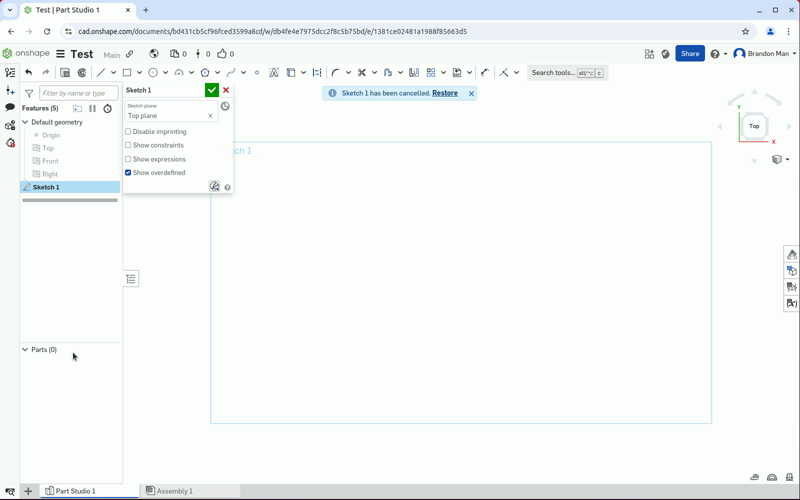
key(c)
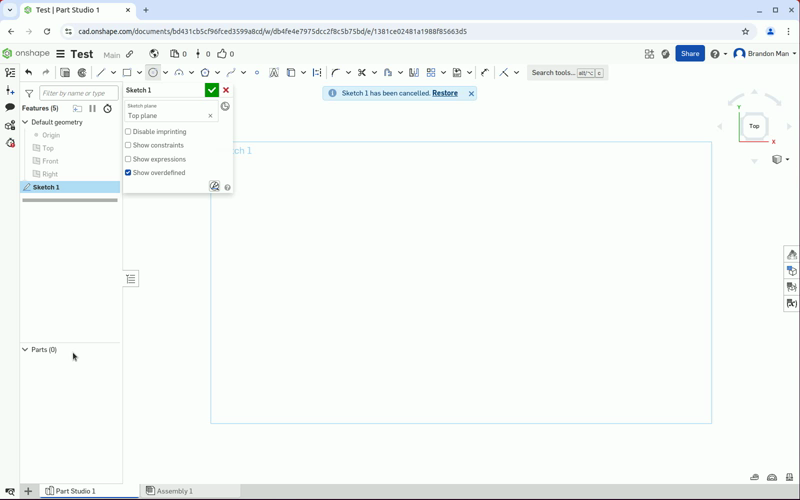
key_down(shift)
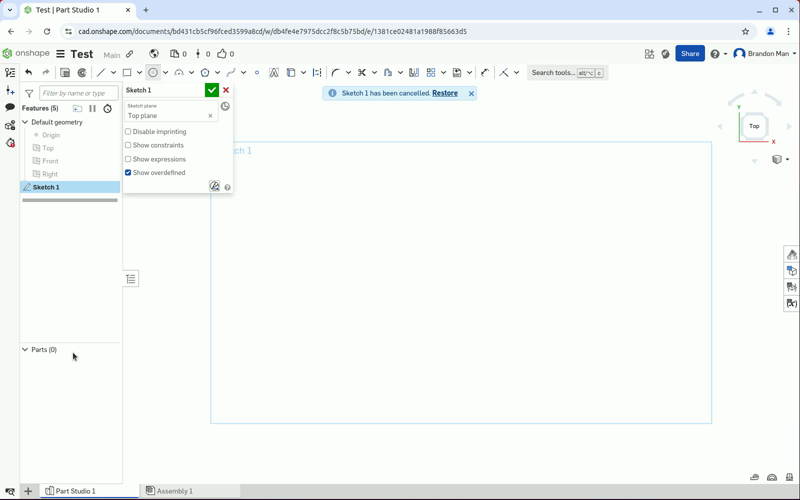
mouse_move(461, 282)
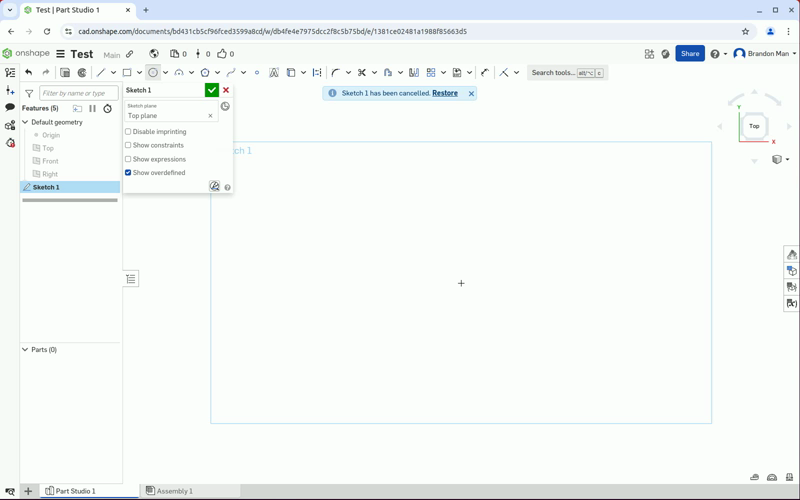
click(461, 282)
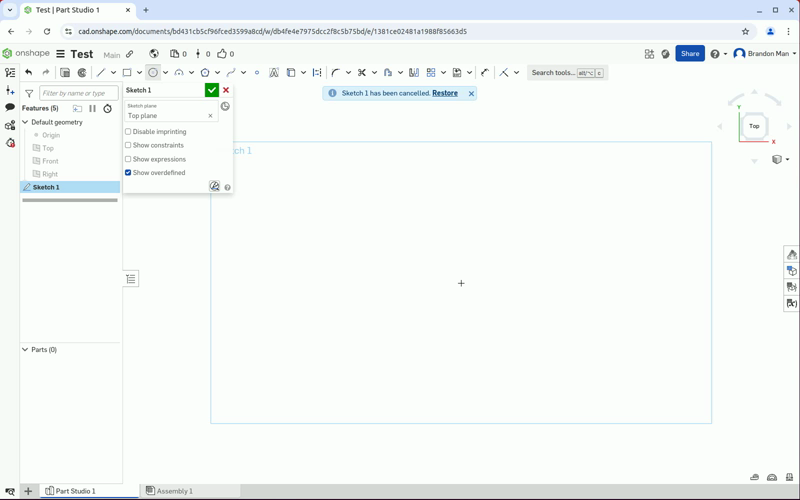
key_up(shift)
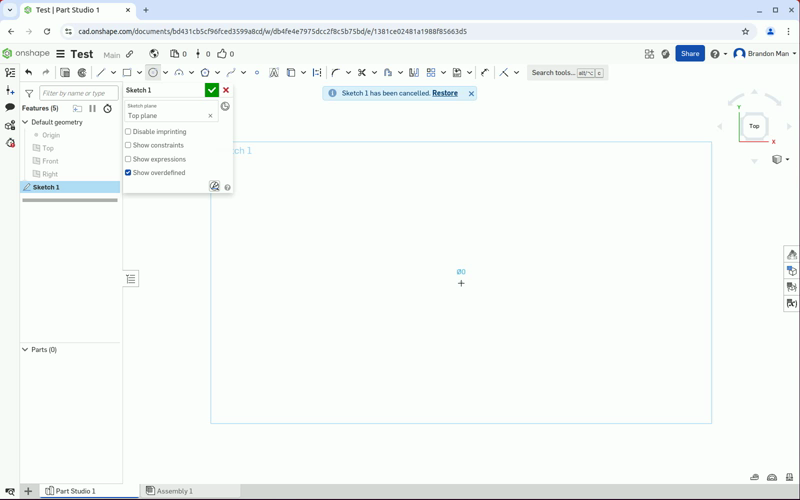
mouse_move(574, 282)
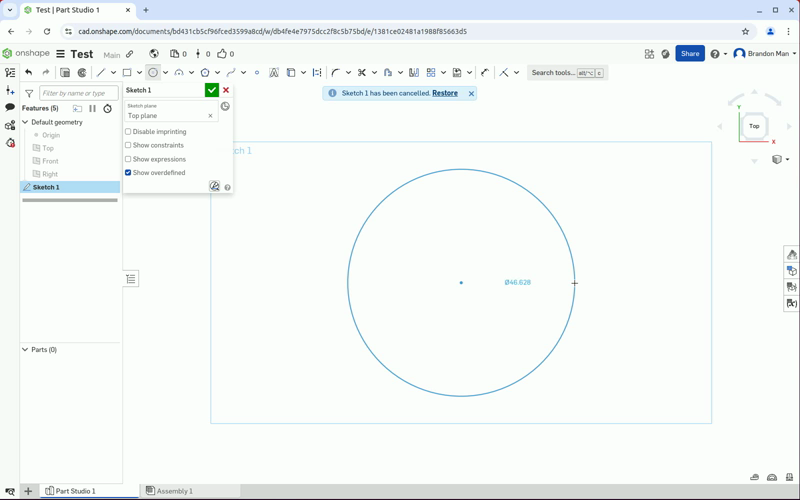
click(574, 282)
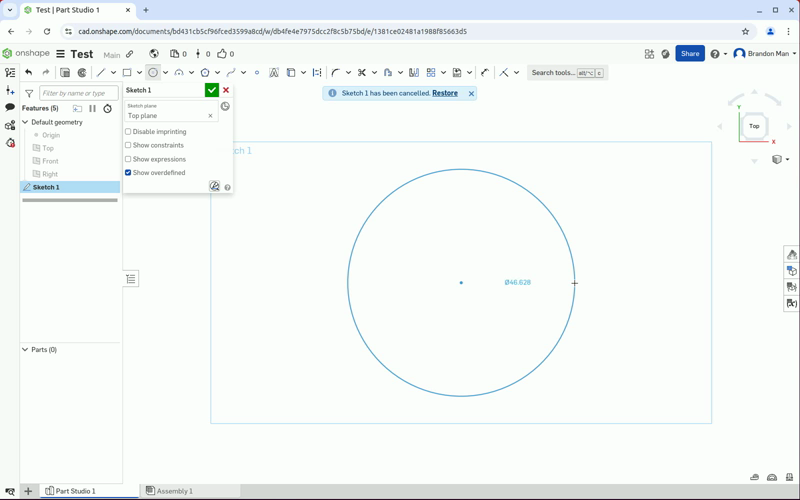
key(esc)
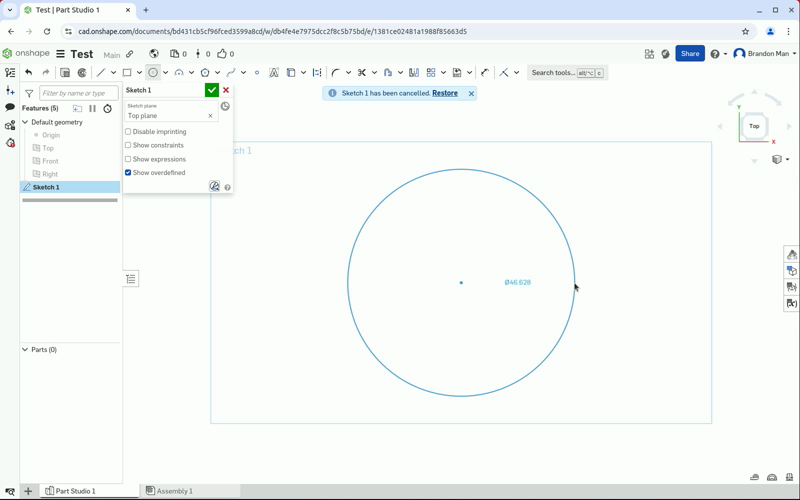
key(c)
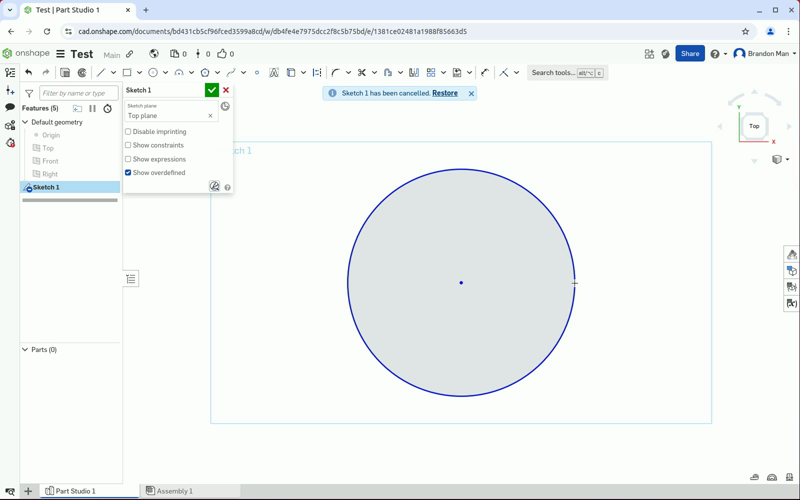
key_down(shift)
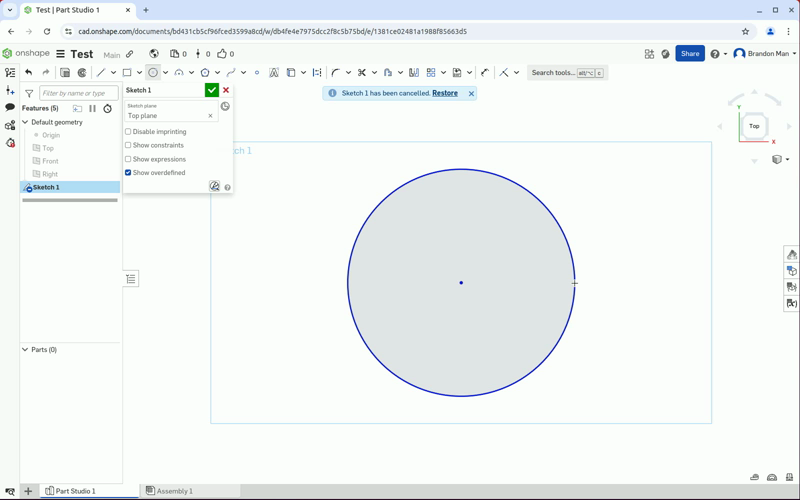
mouse_move(461, 282)
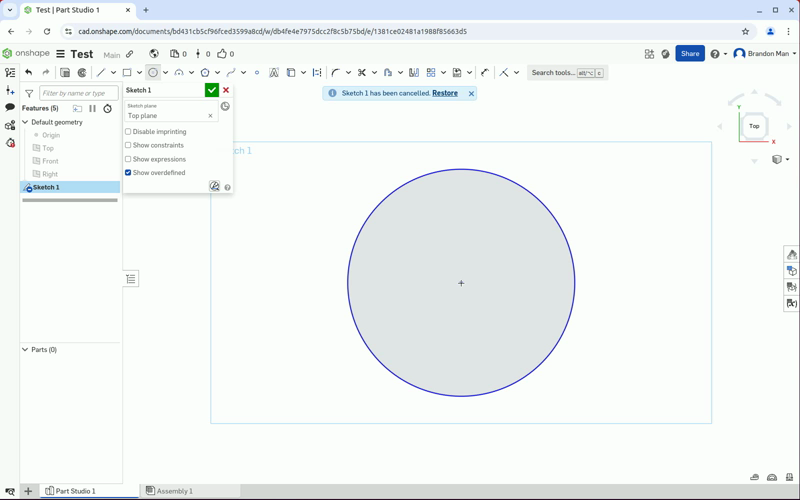
click(461, 282)
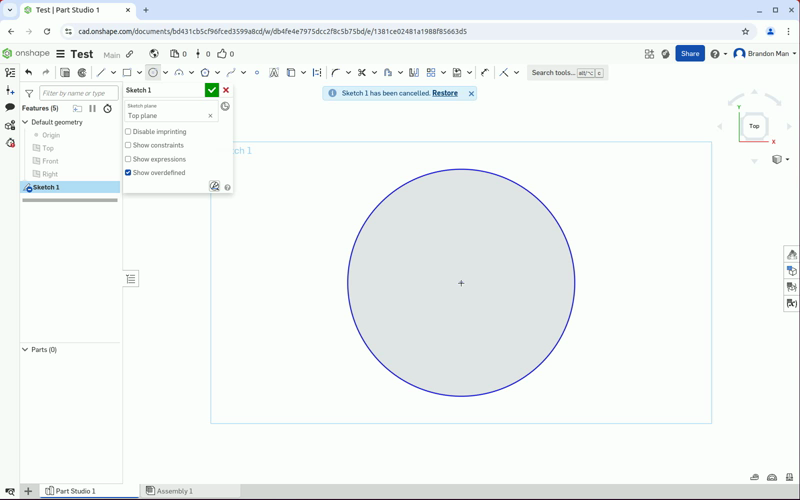
key_up(shift)
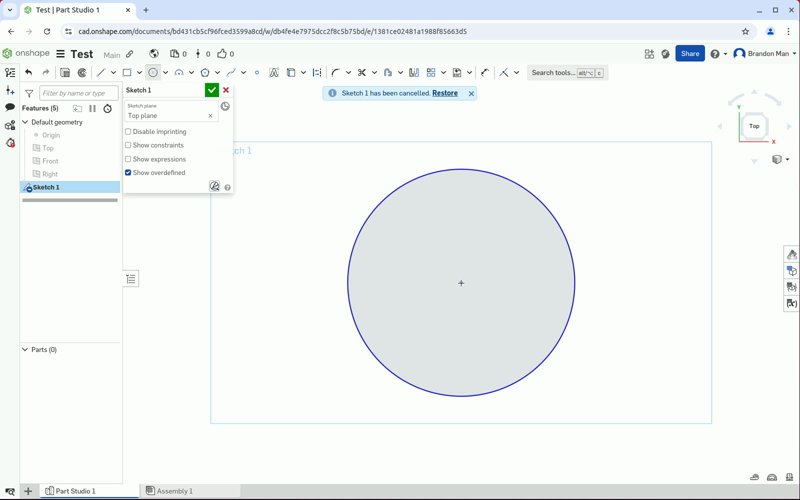
mouse_move(546, 282)
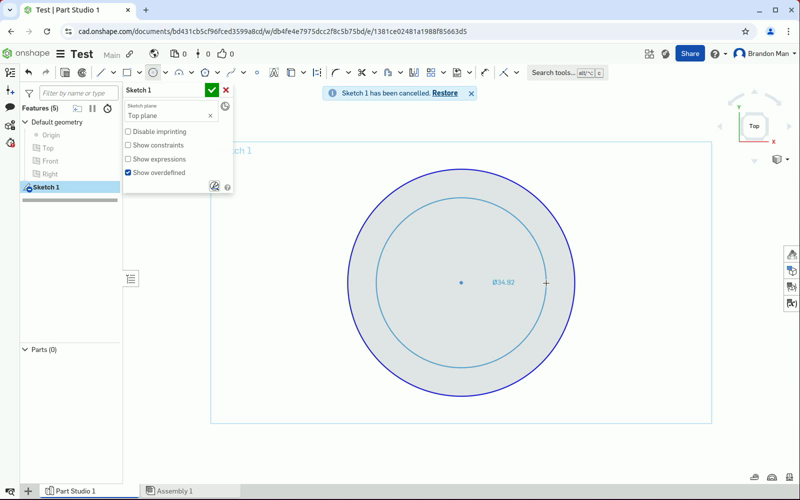
click(546, 282)
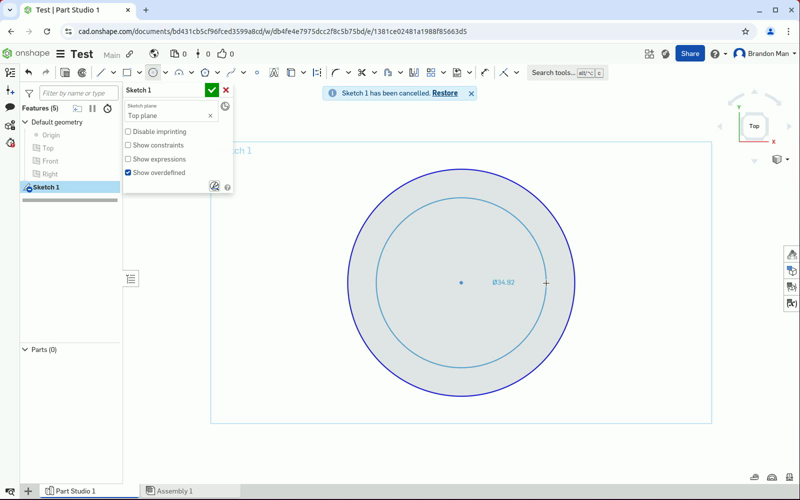
key(esc)
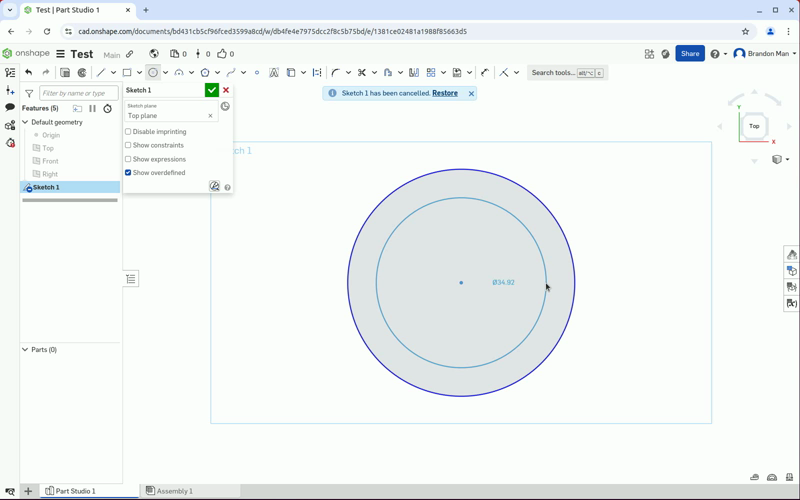
mouse_move(559, 288)
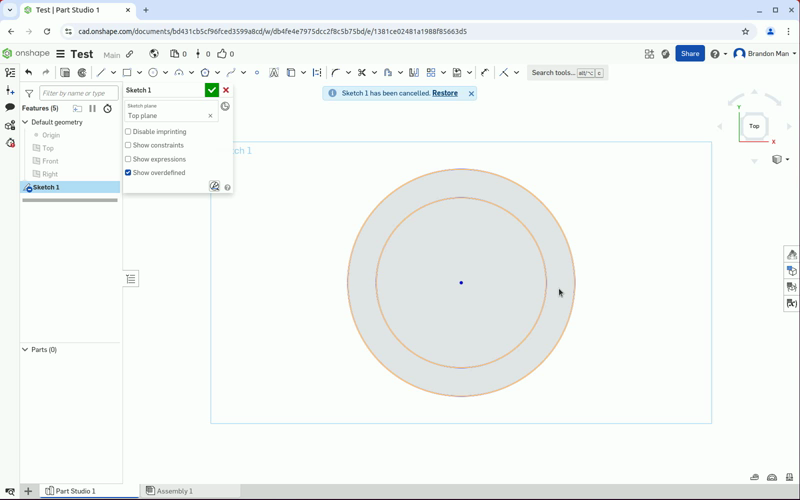
click(559, 288)
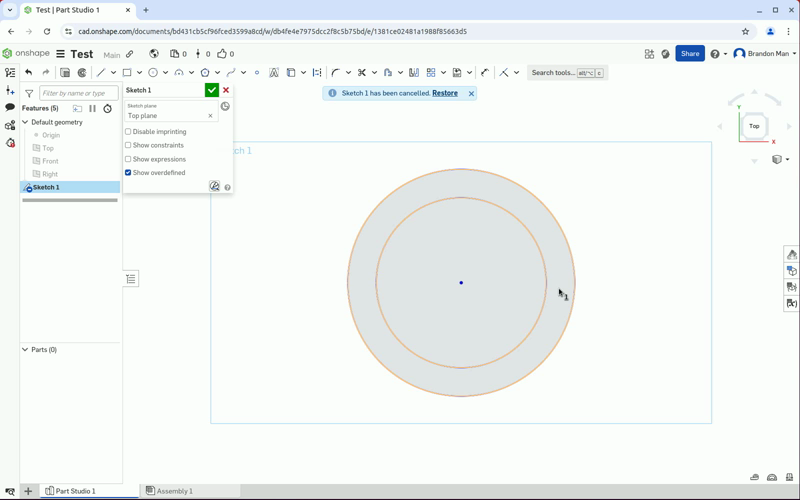
mouse_move(73, 352)
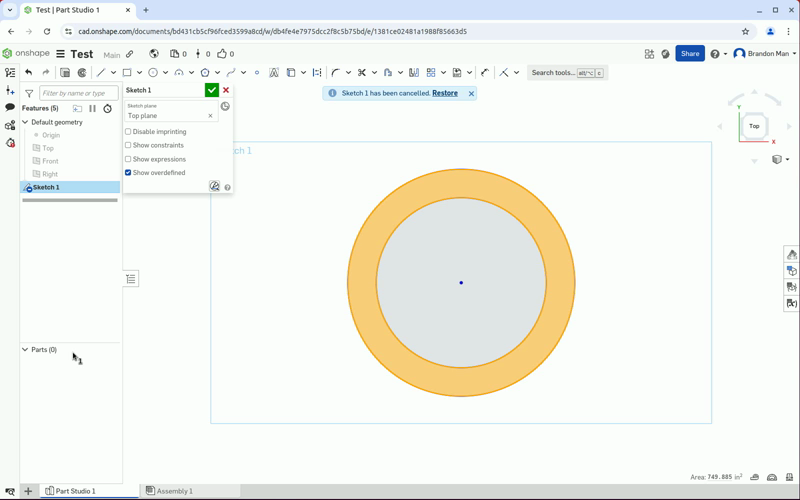
key(shift+y)
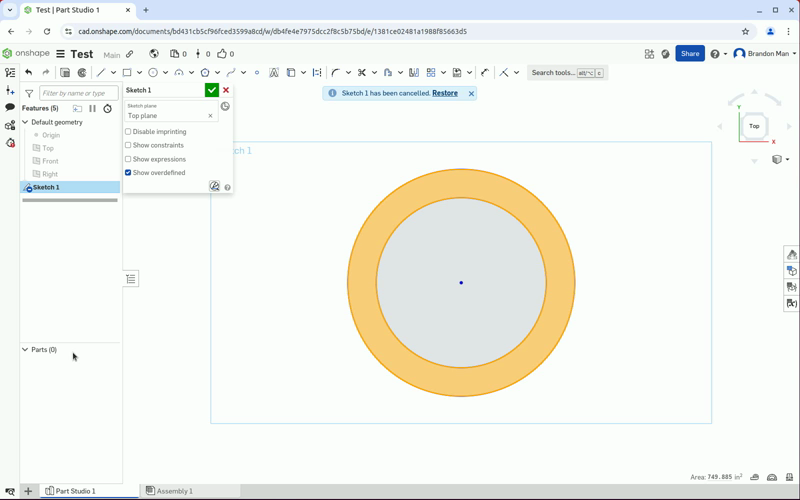
key(shift+e)
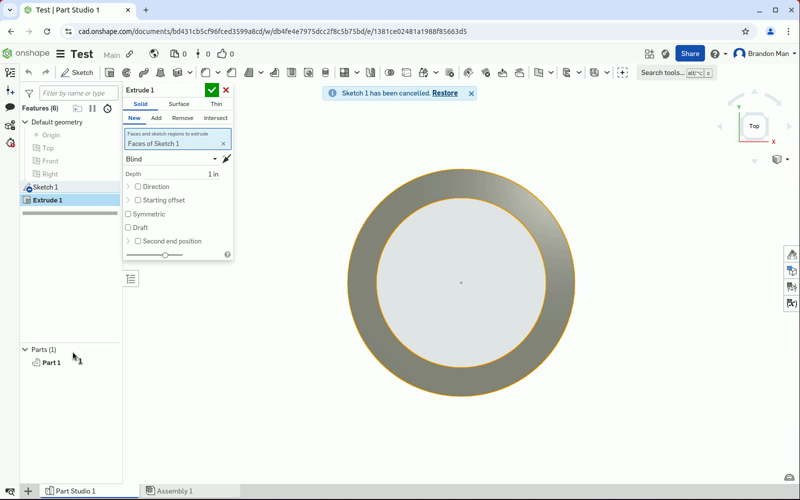
mouse_move(143, 106)
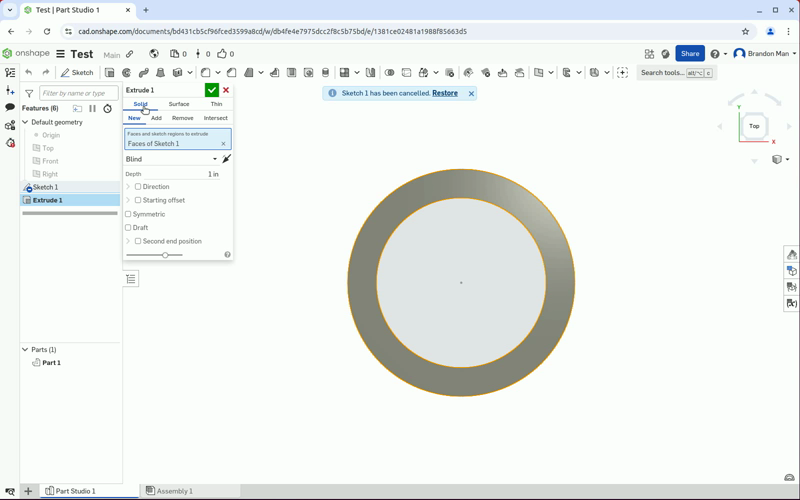
click(143, 106)
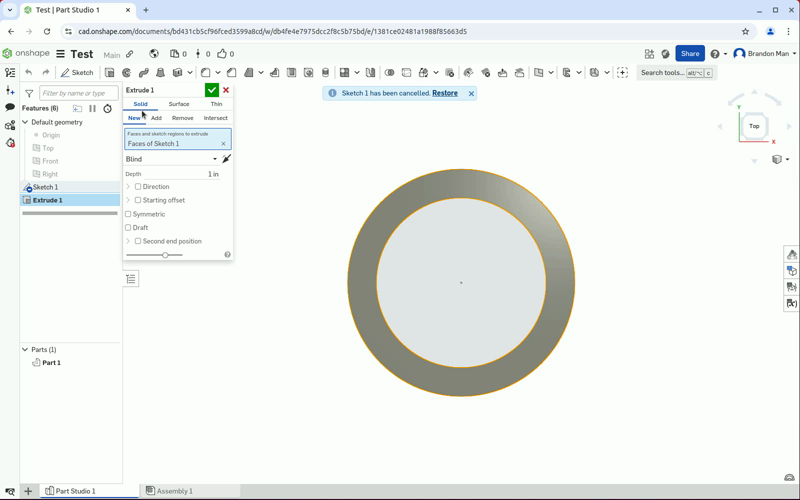
mouse_move(137, 120)
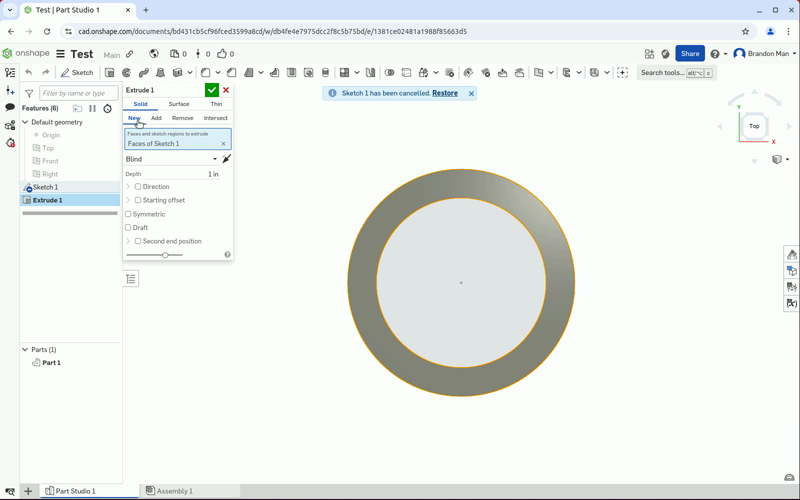
click(137, 120)
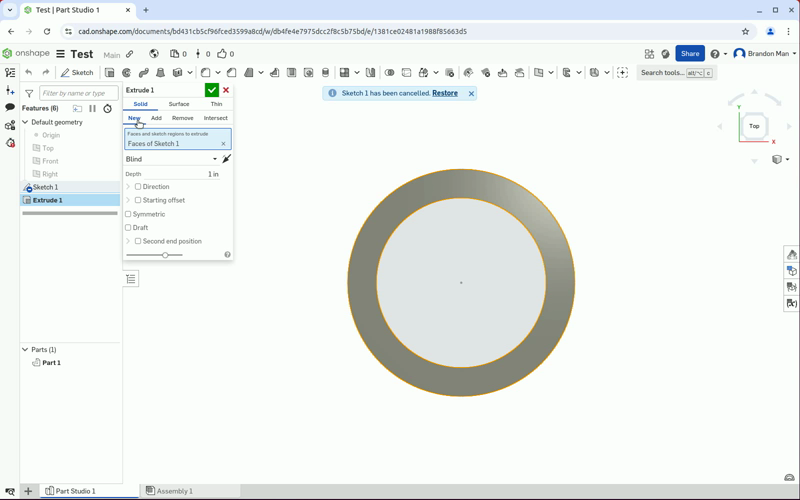
key(tab, 4)
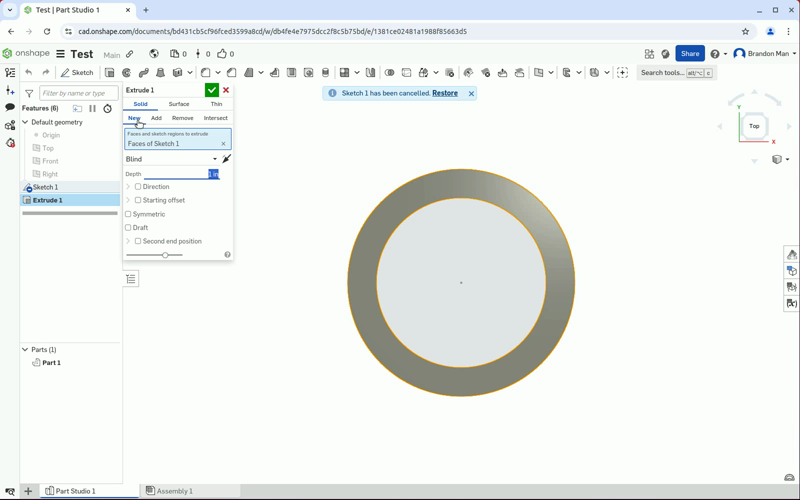
text(1.204)
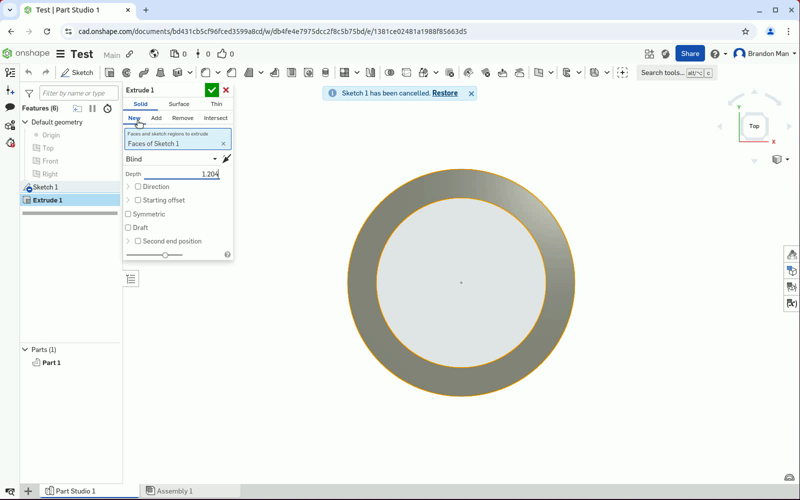
key(enter)
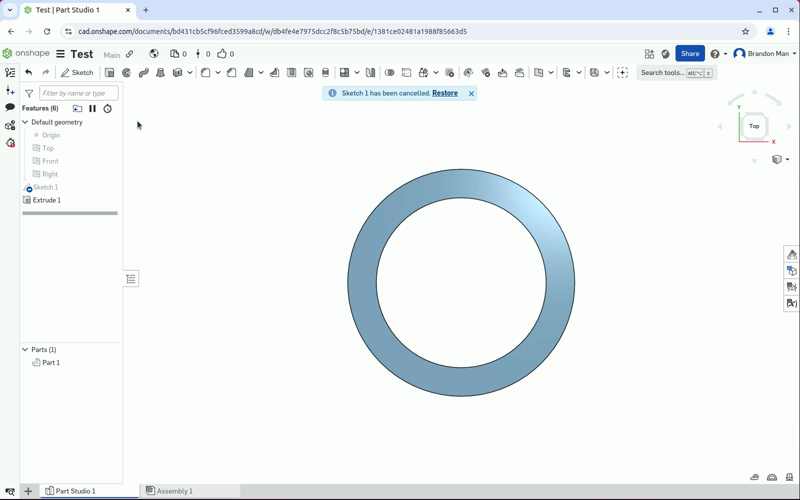
key(shift+h)
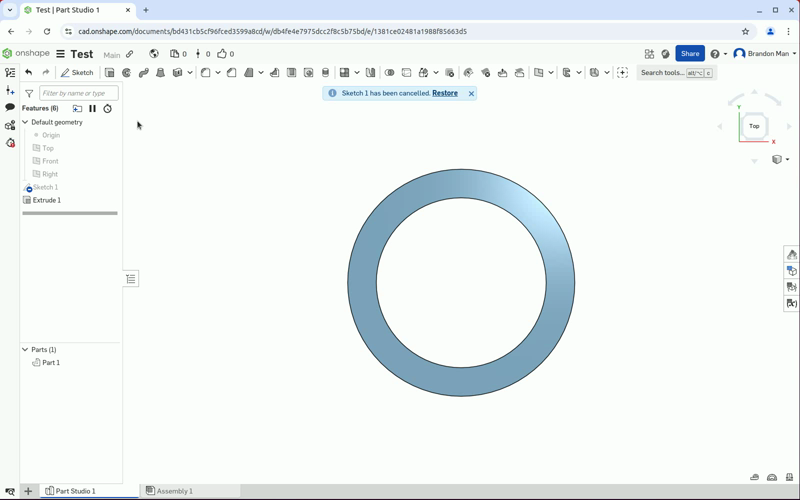
key(shift+h)
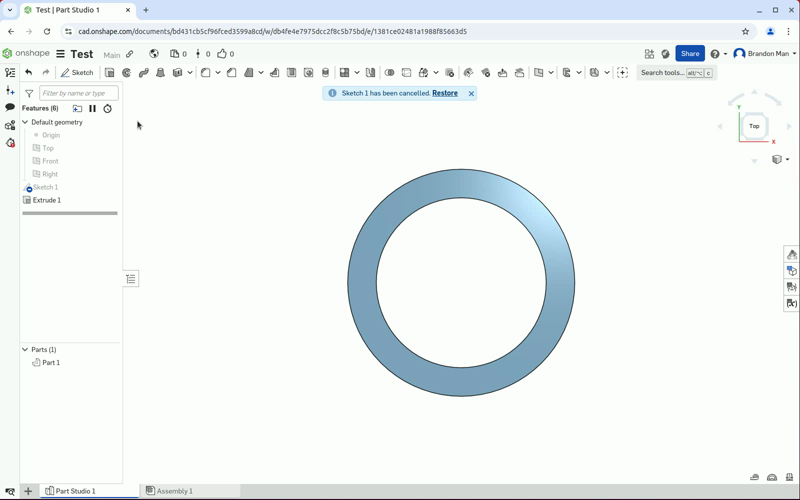
mouse_move(73, 189)
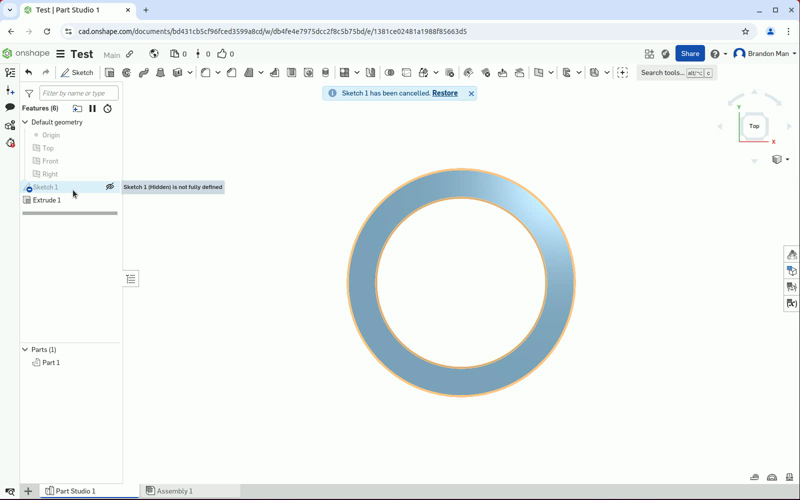
click(73, 189)
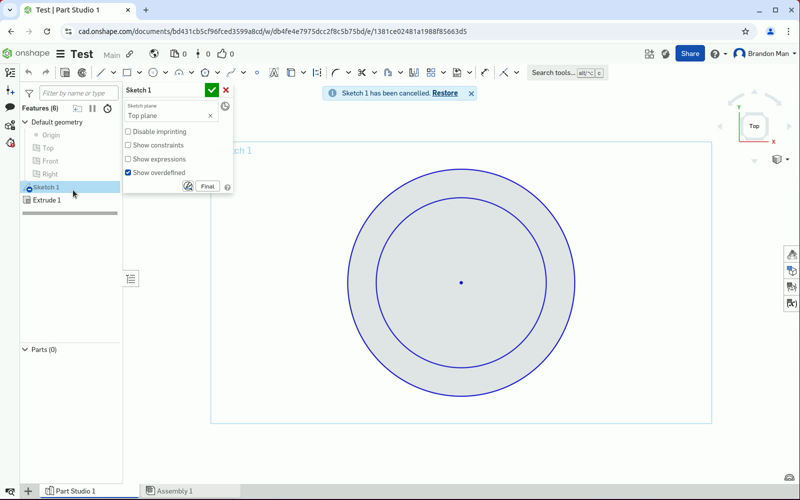
mouse_move(229, 92)
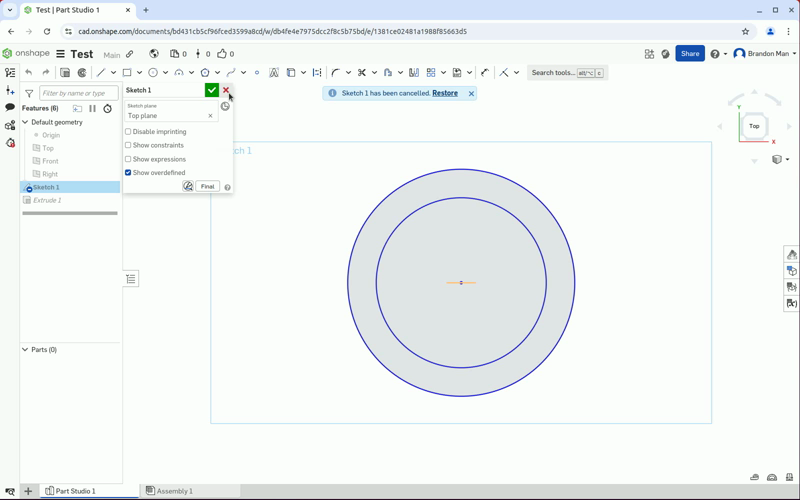
click(229, 92)
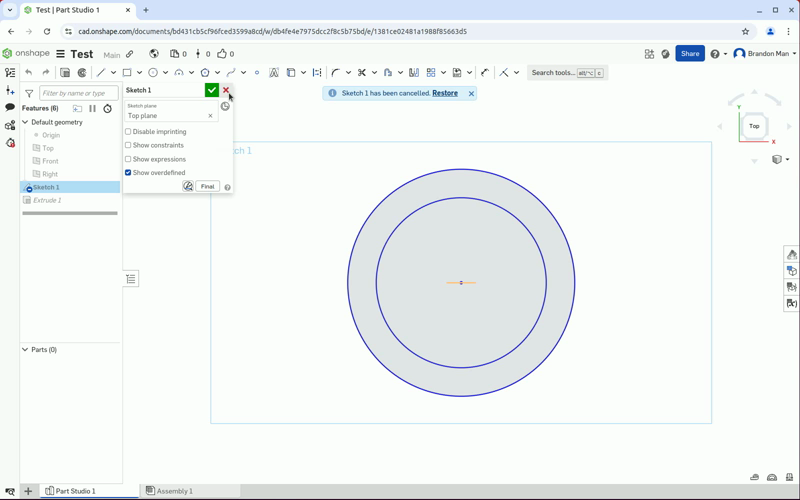
key(shift+s)
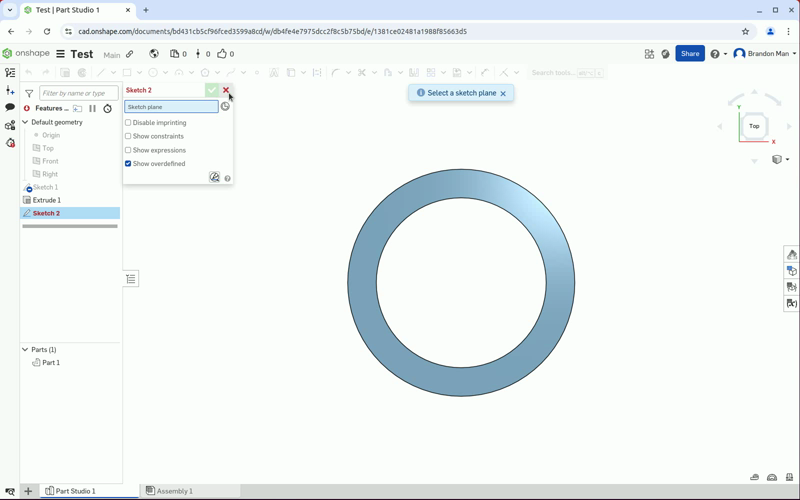
mouse_move(73, 150)
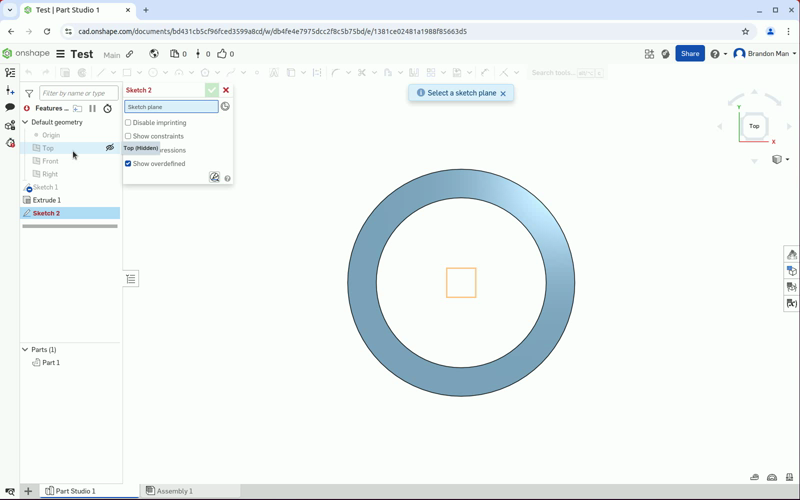
click(73, 150)
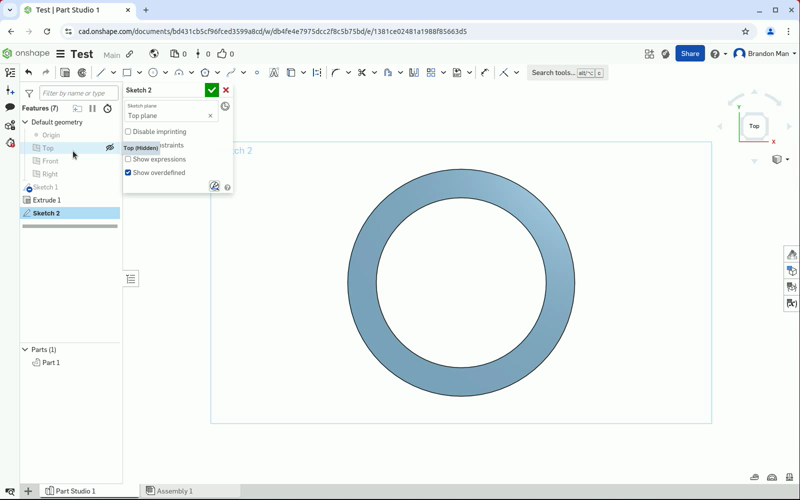
mouse_move(73, 352)
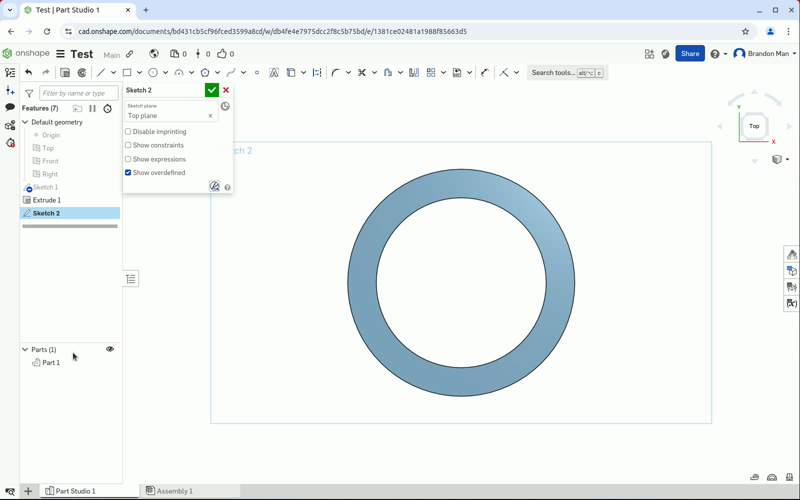
key(y)
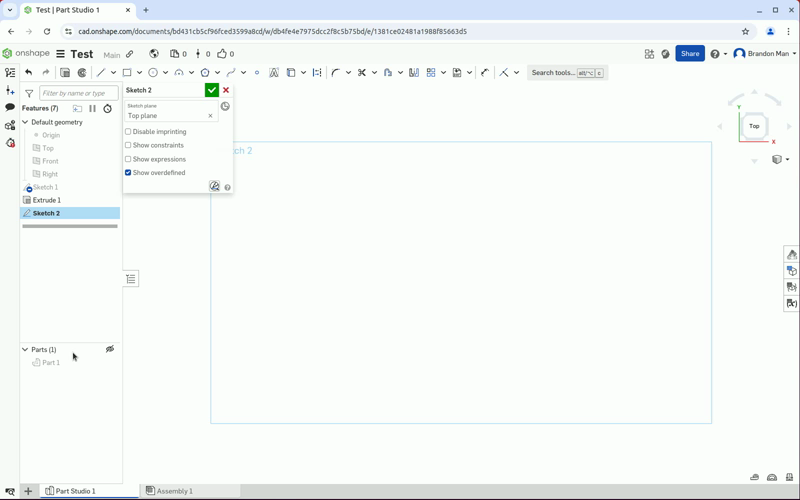
key(c)
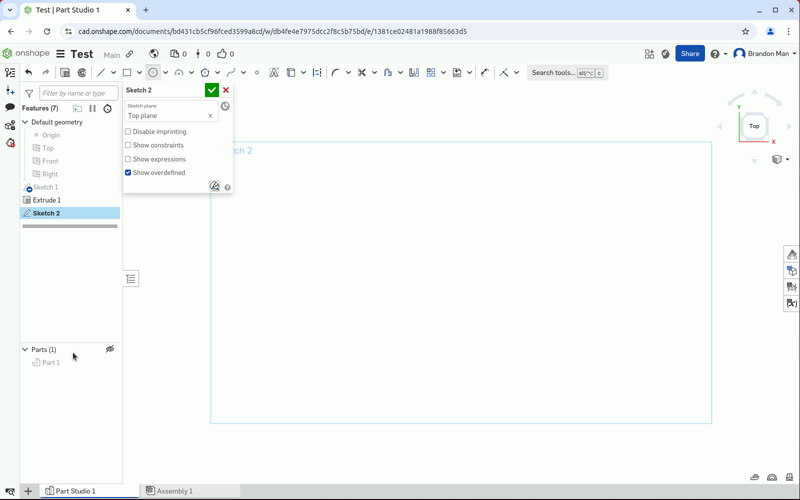
key_down(shift)
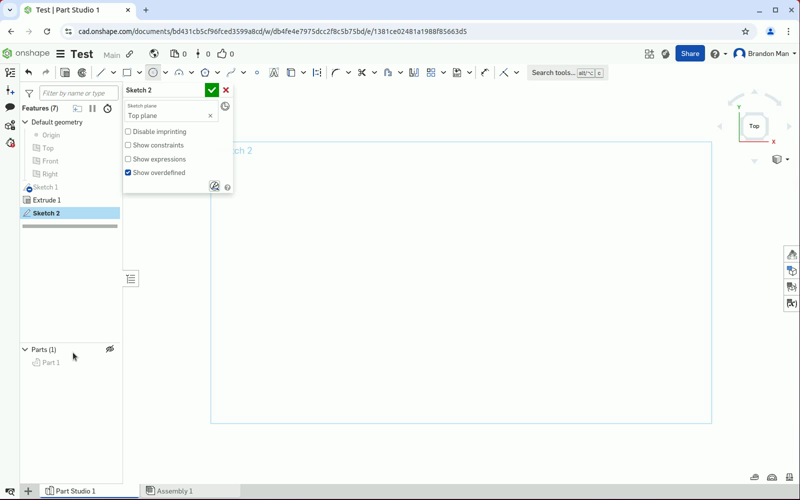
mouse_move(461, 282)
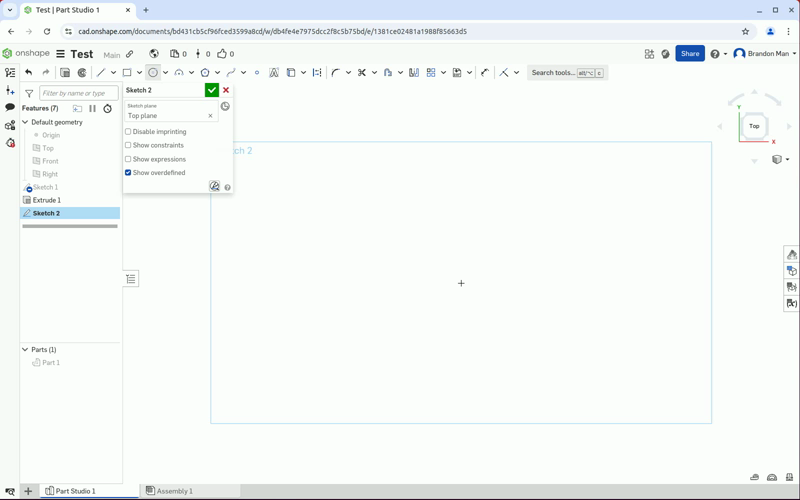
click(461, 282)
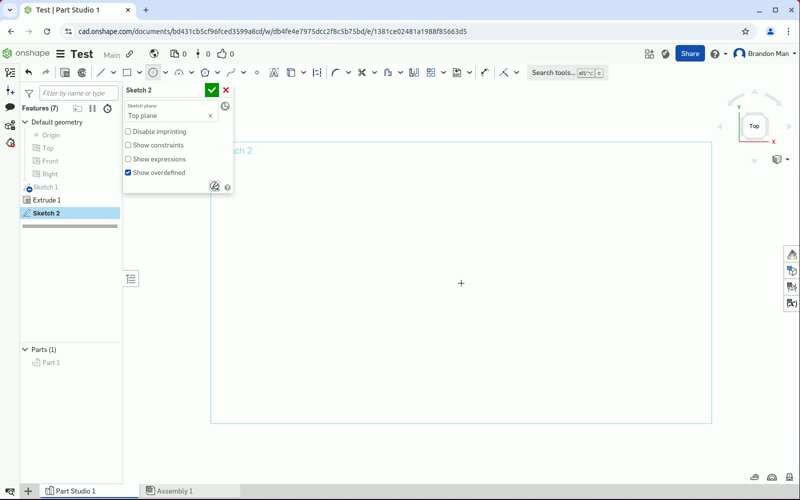
key_up(shift)
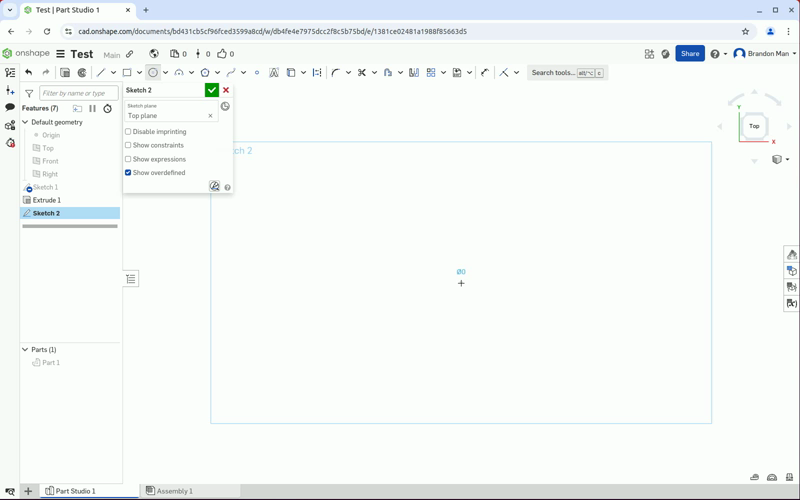
mouse_move(545, 282)
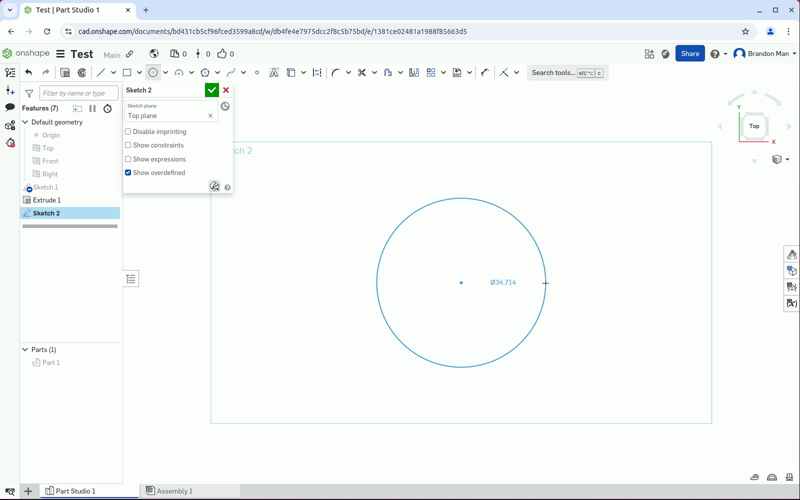
click(545, 282)
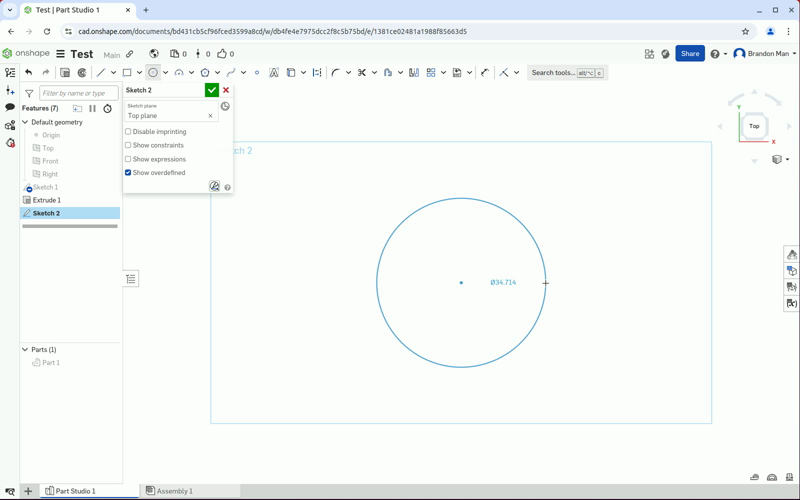
key(esc)
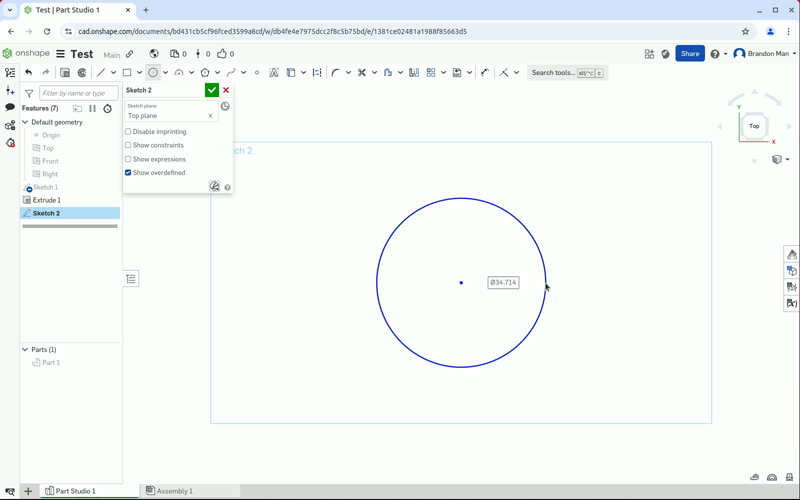
key(c)
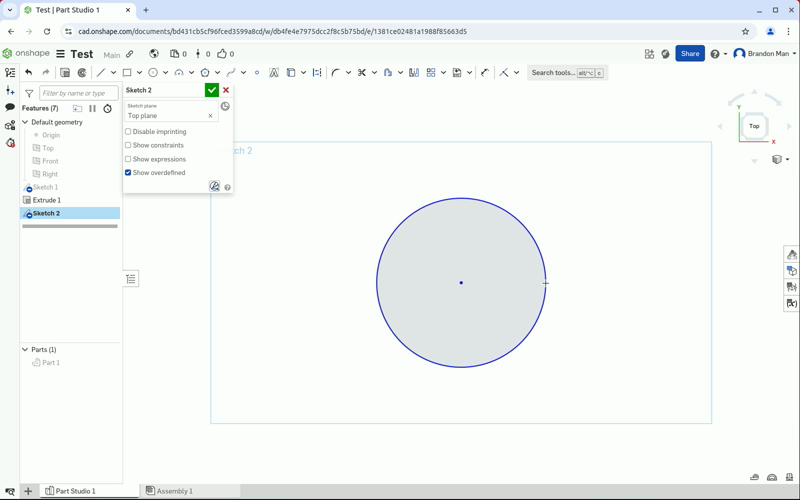
key_down(shift)
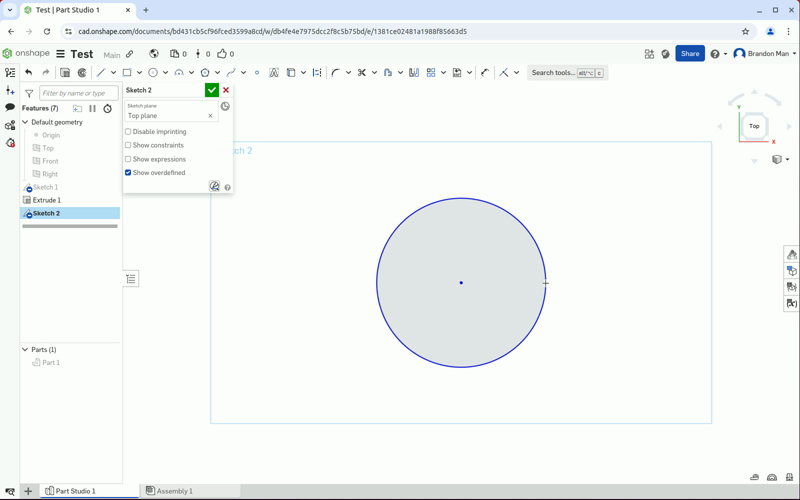
mouse_move(461, 282)
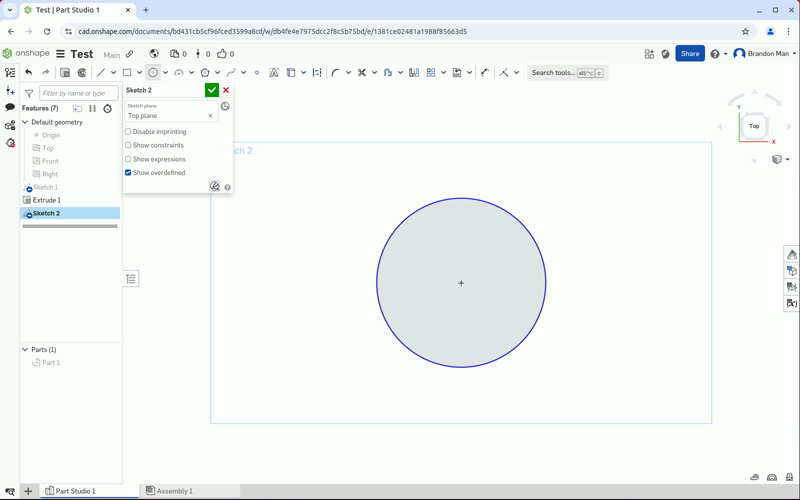
click(461, 282)
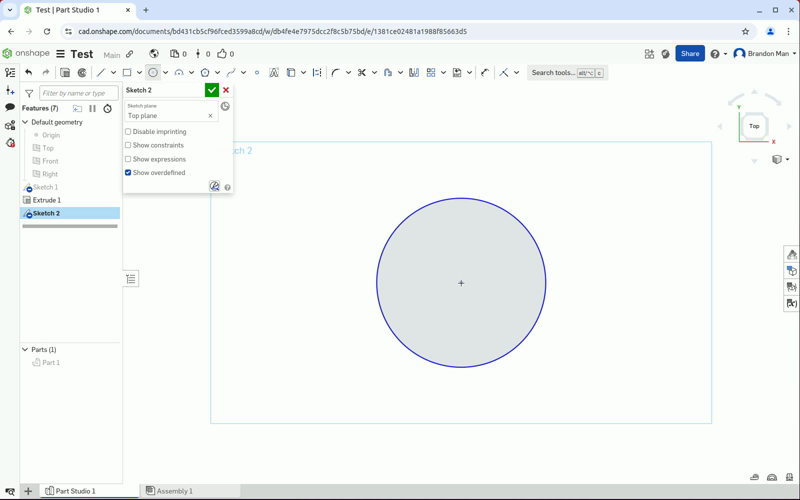
key_up(shift)
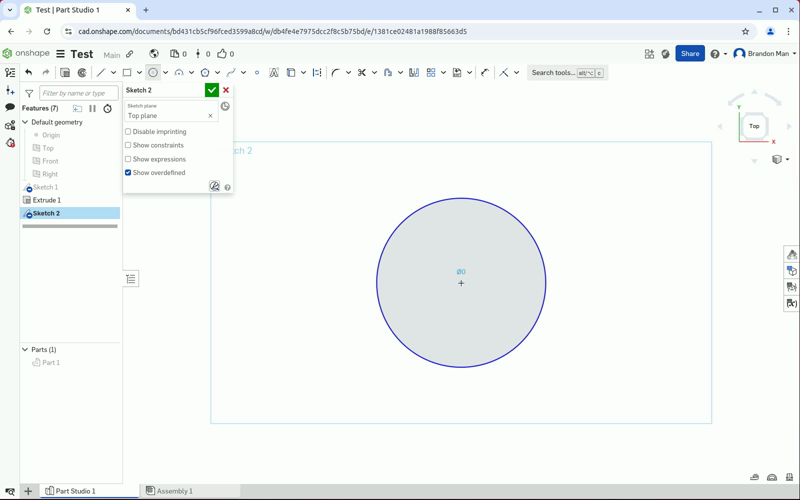
mouse_move(536, 282)
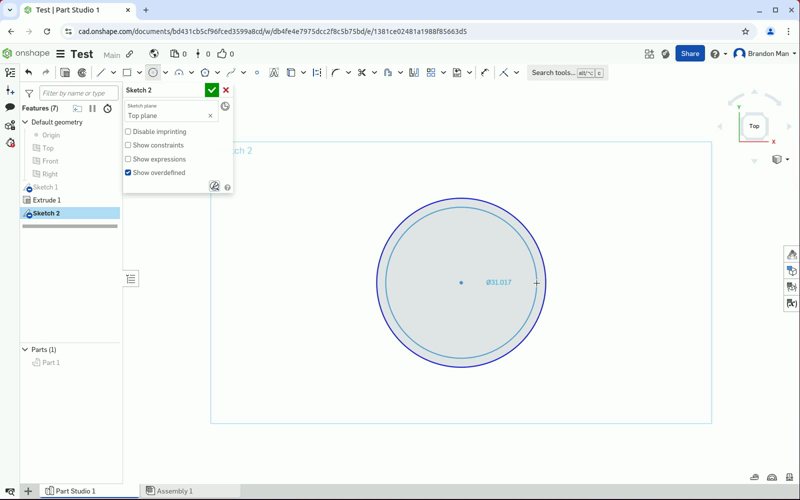
click(536, 282)
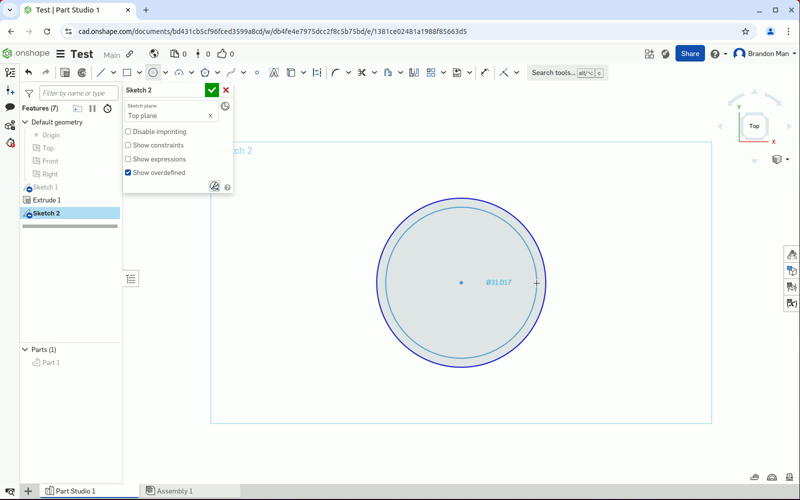
key(esc)
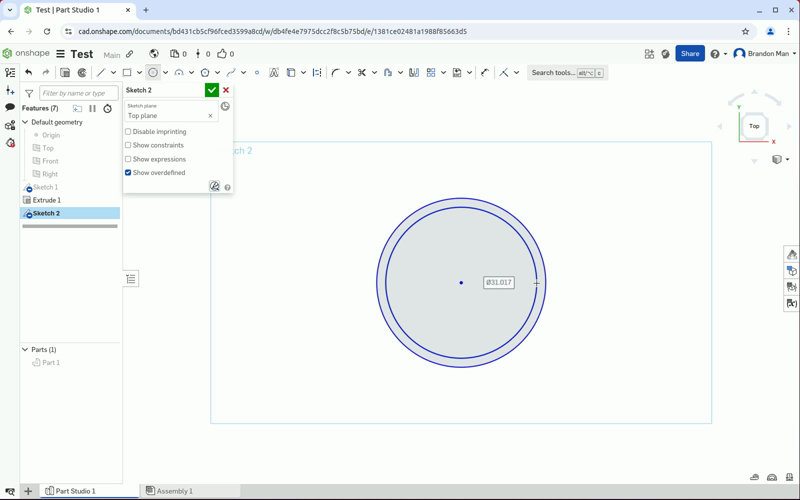
mouse_move(386, 256)
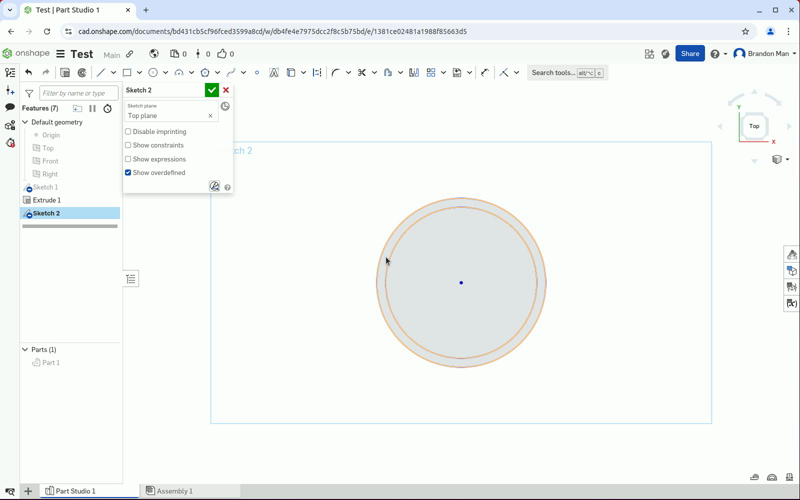
click(386, 256)
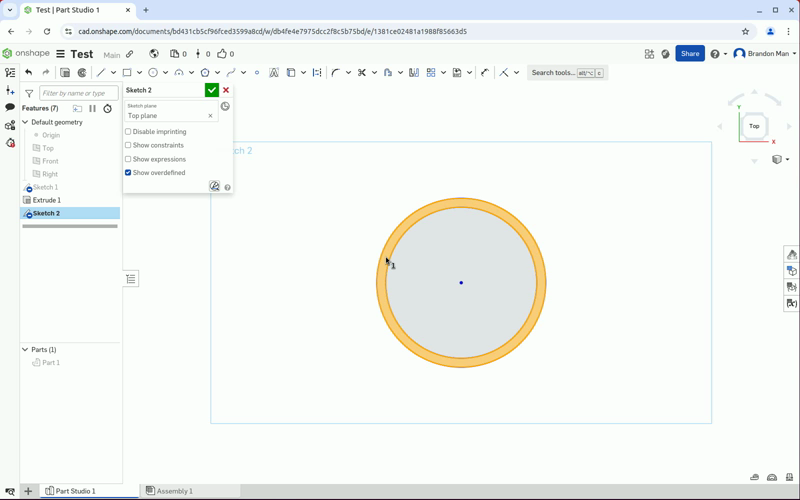
mouse_move(73, 352)
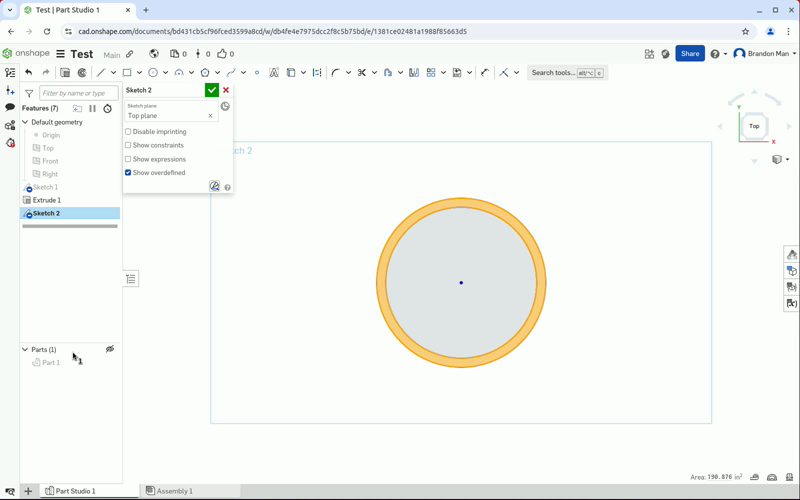
key(shift+y)
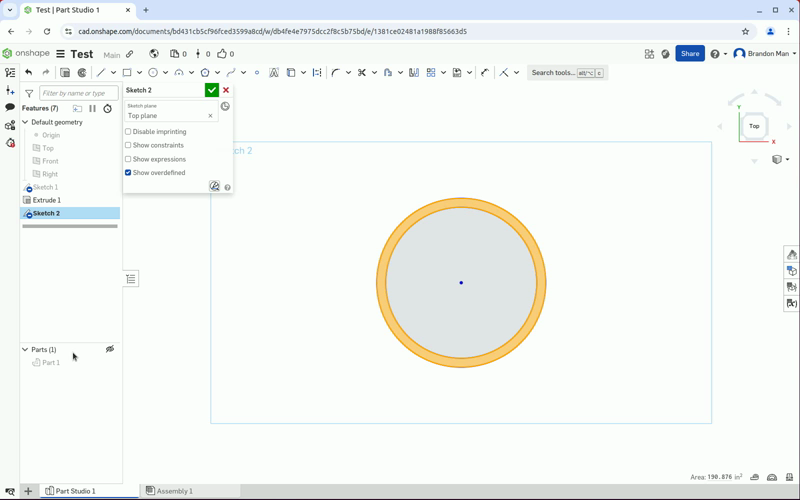
key(shift+e)
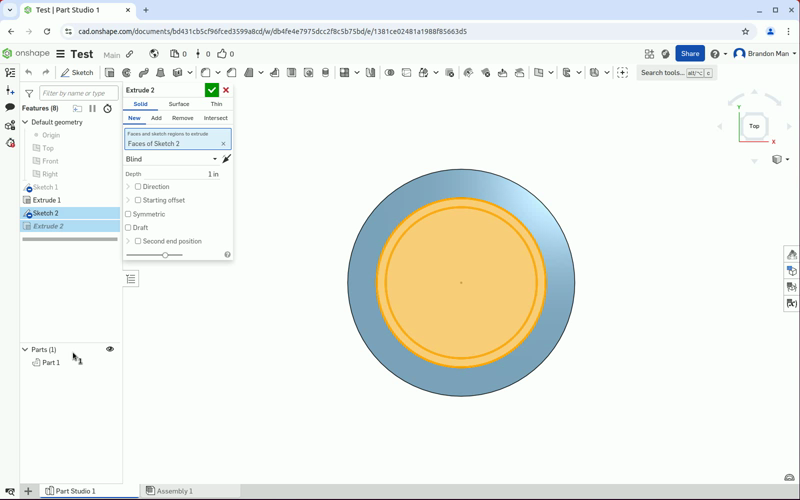
mouse_move(143, 106)
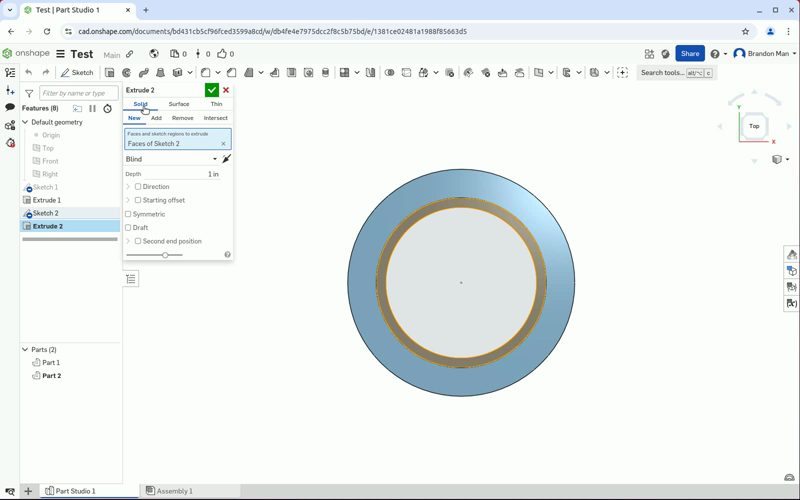
click(143, 106)
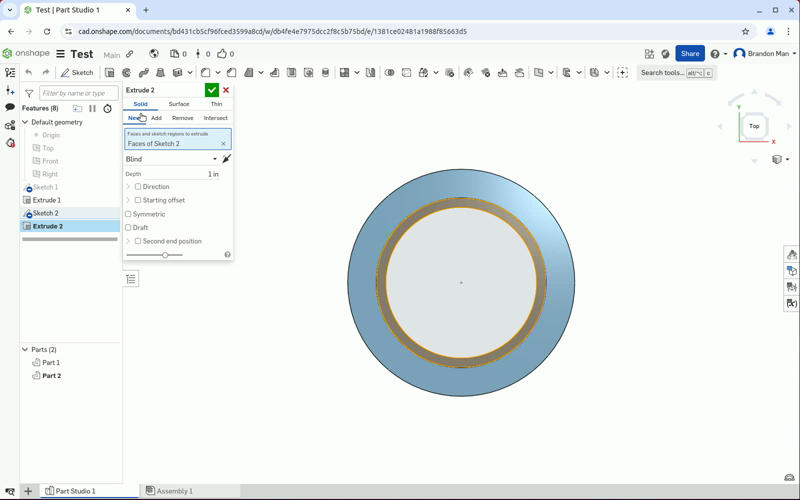
mouse_move(137, 120)
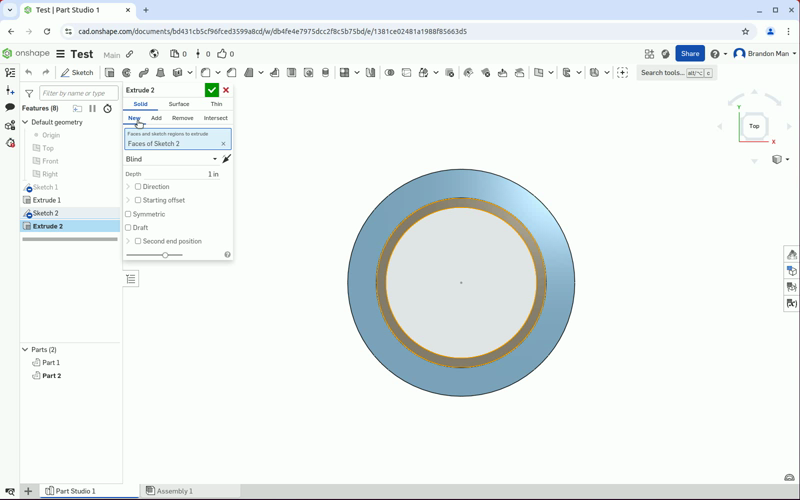
click(137, 120)
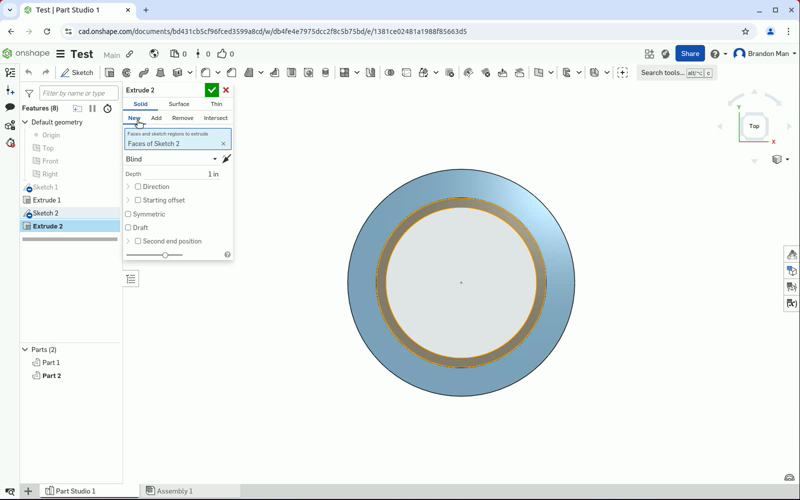
key(tab, 4)
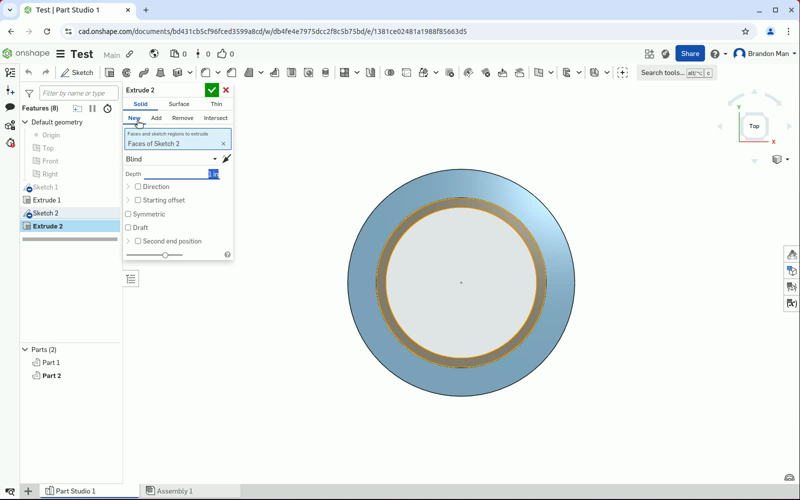
text(1.204)
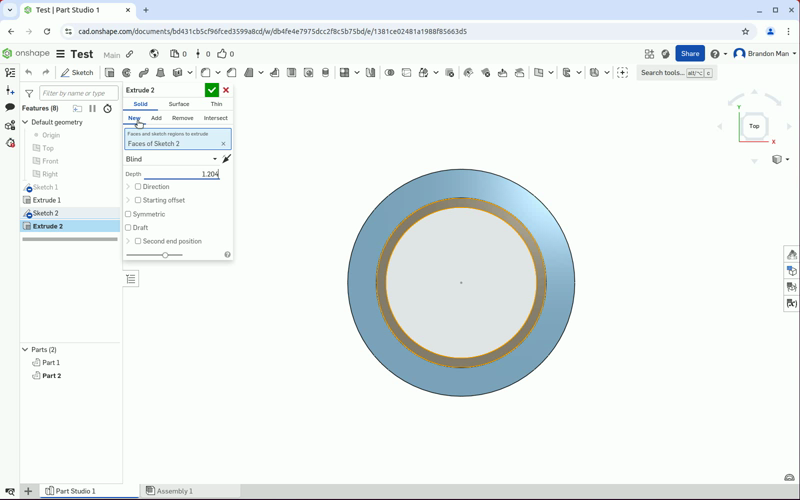
key(enter)
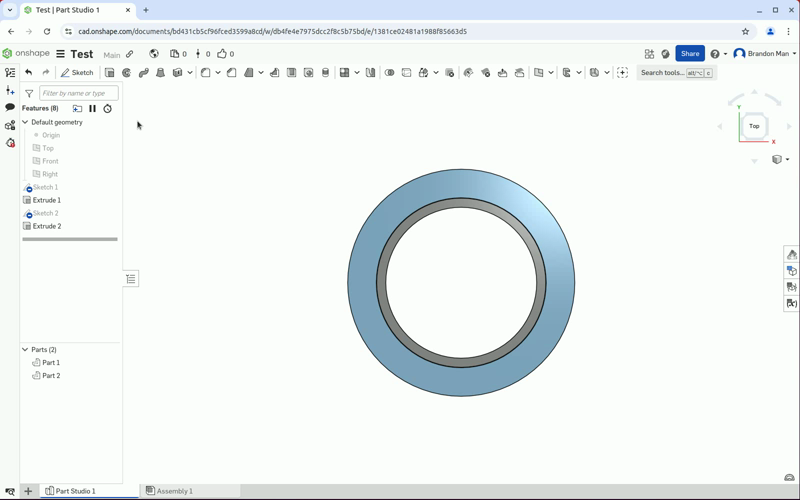
key(shift+h)
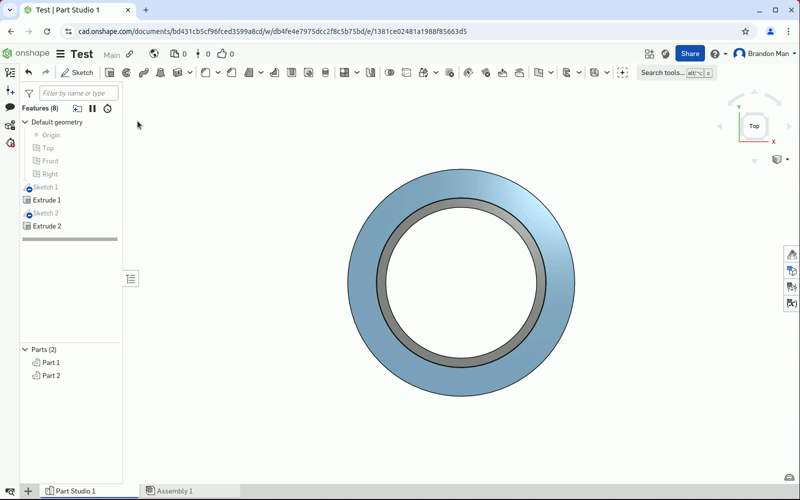
key(shift+h)
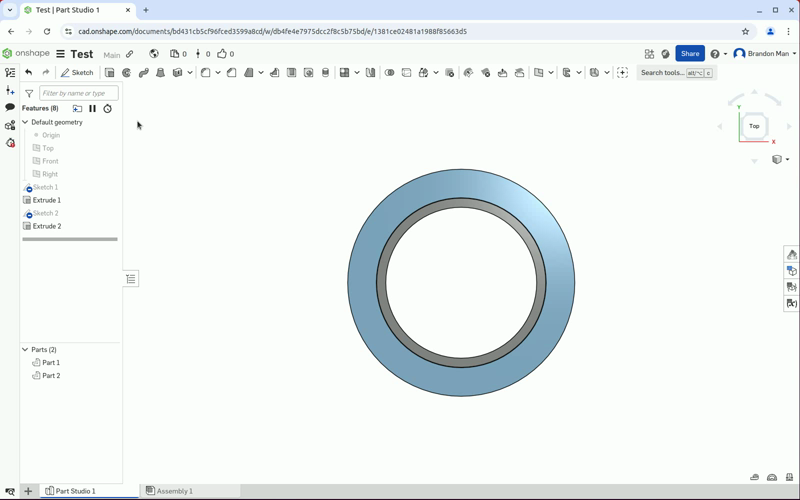
mouse_move(73, 189)
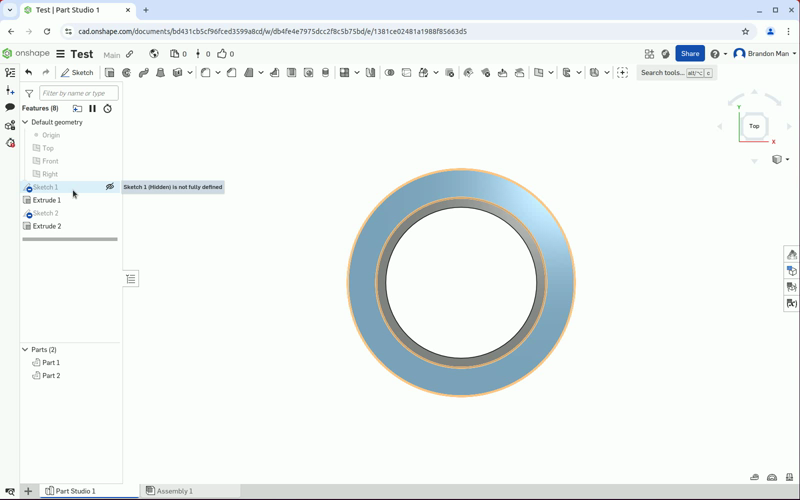
click(73, 189)
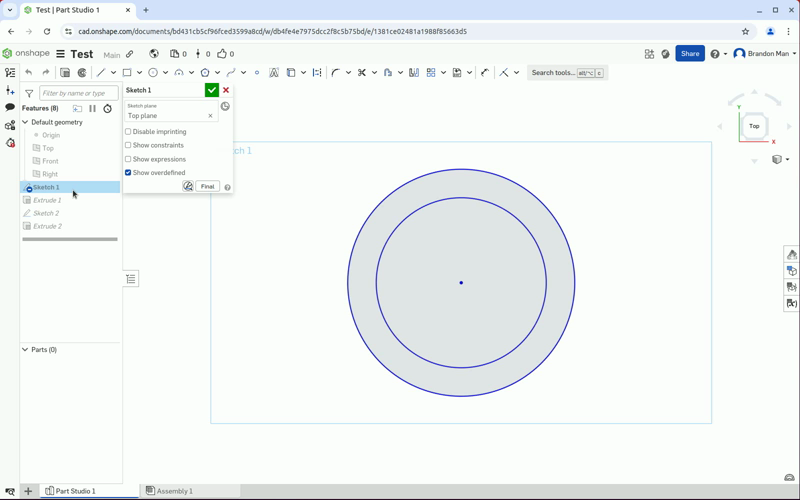
mouse_move(229, 92)
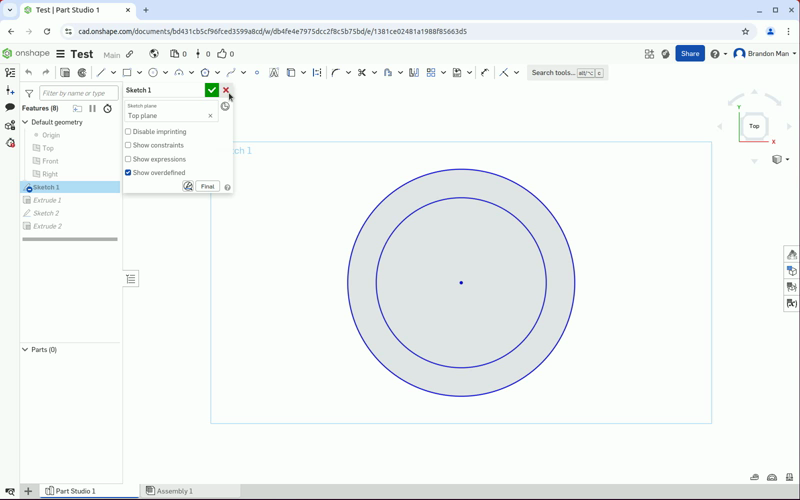
click(229, 92)
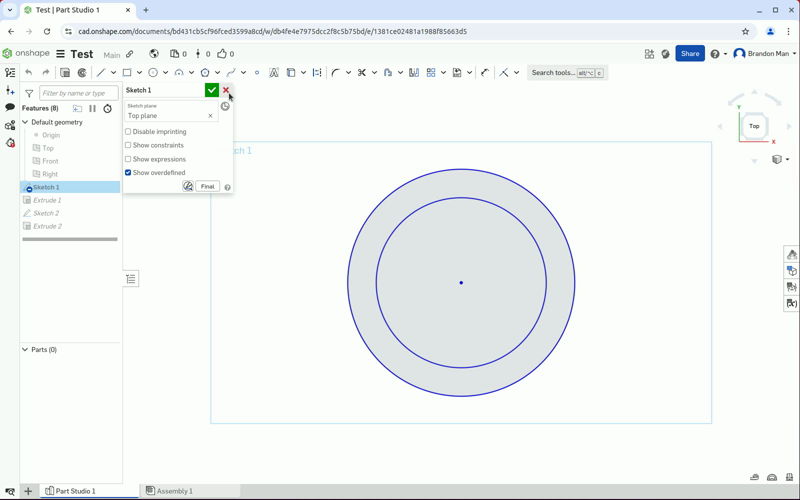
key(shift+s)
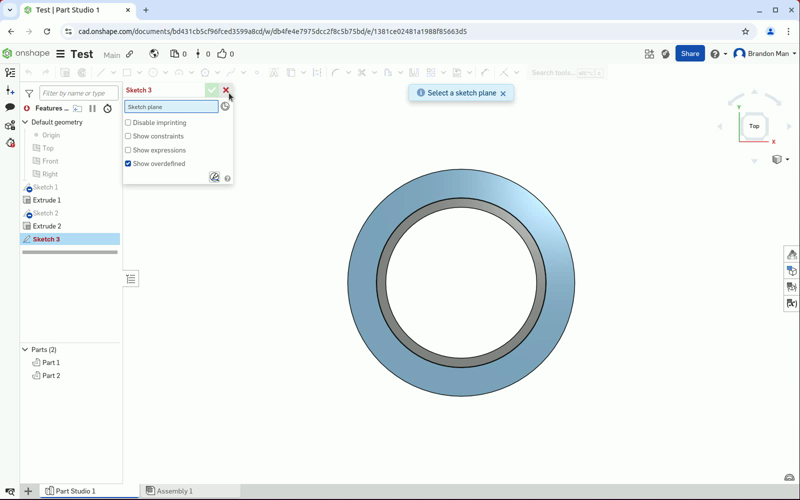
mouse_move(73, 150)
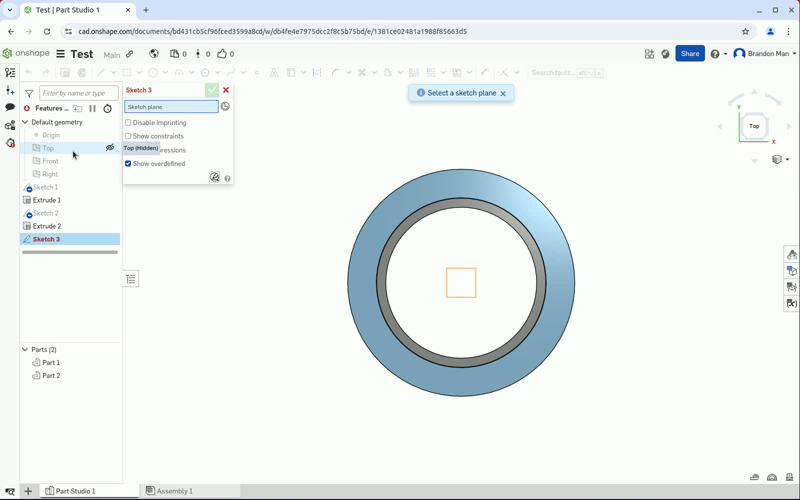
click(73, 150)
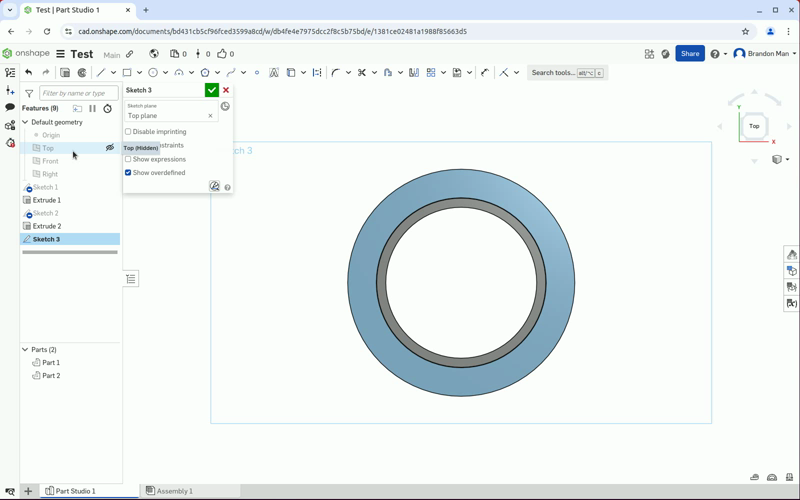
mouse_move(73, 352)
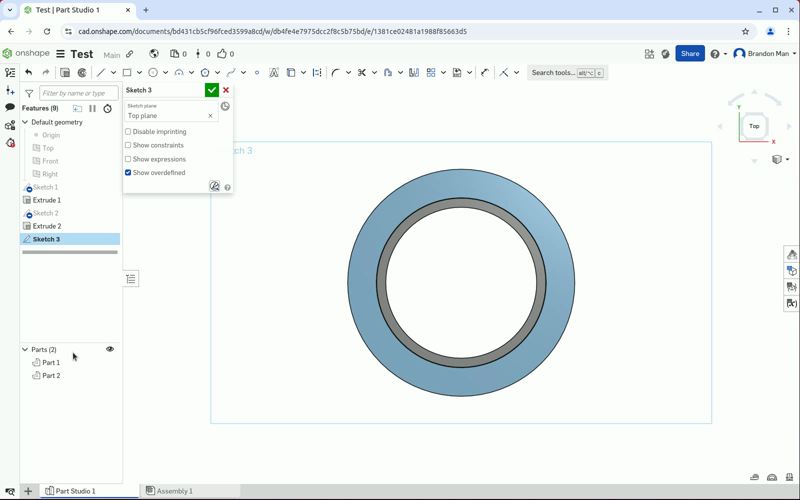
key(y)
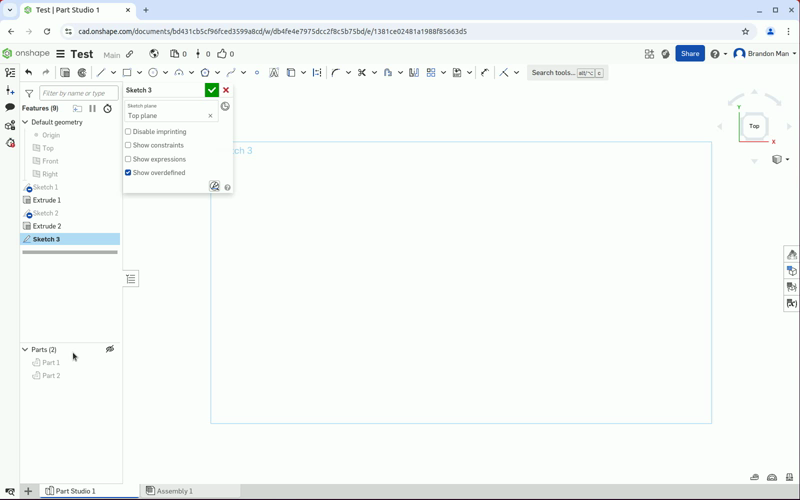
key(c)
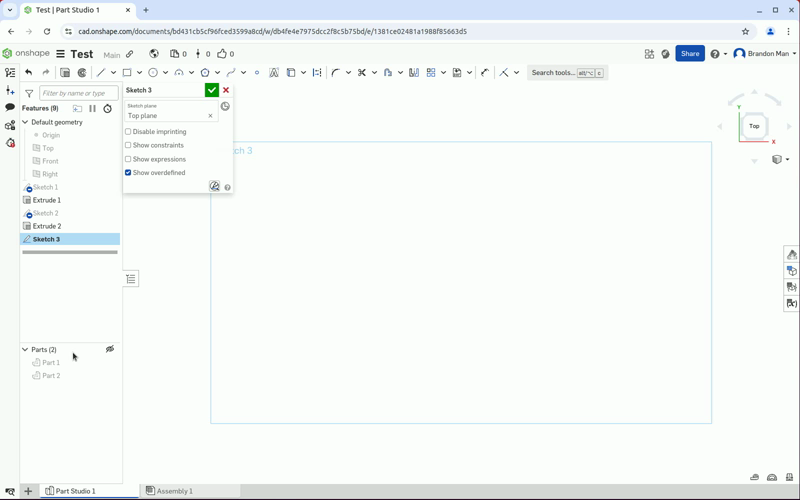
key_down(shift)
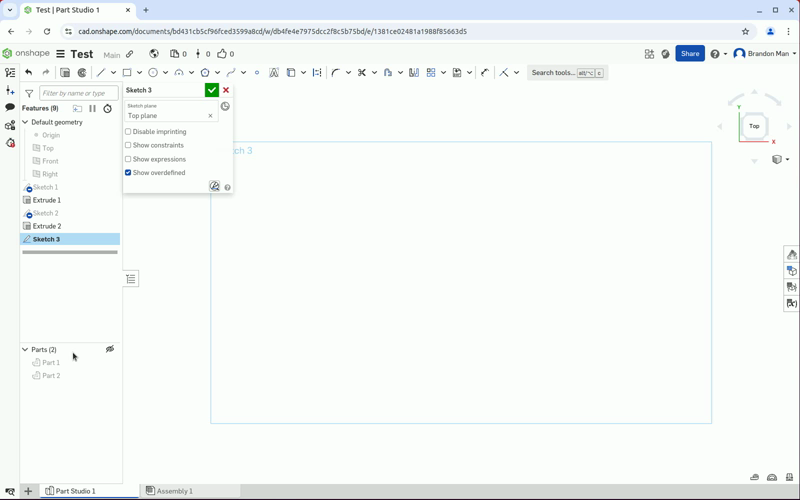
mouse_move(461, 282)
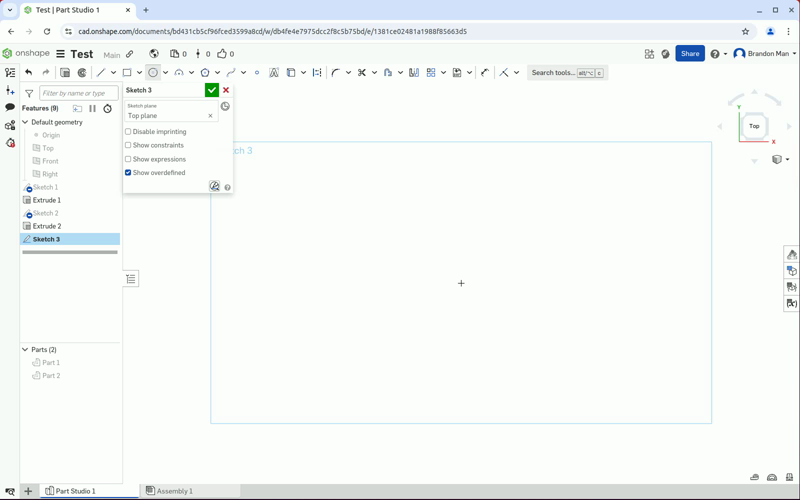
click(461, 282)
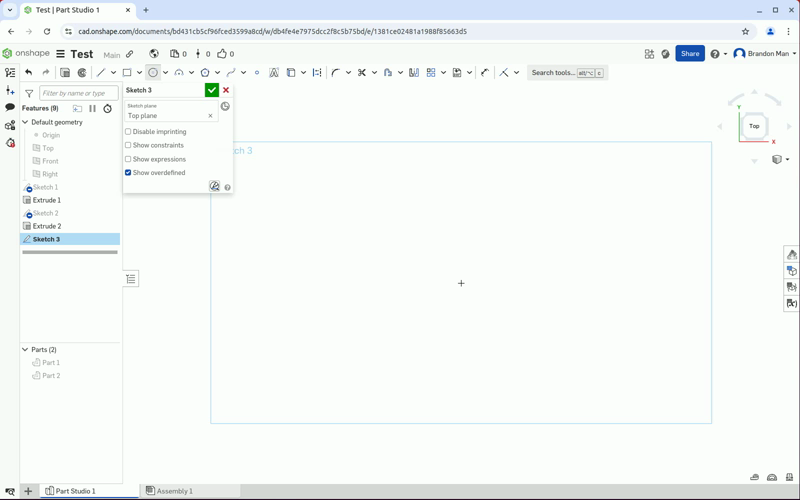
key_up(shift)
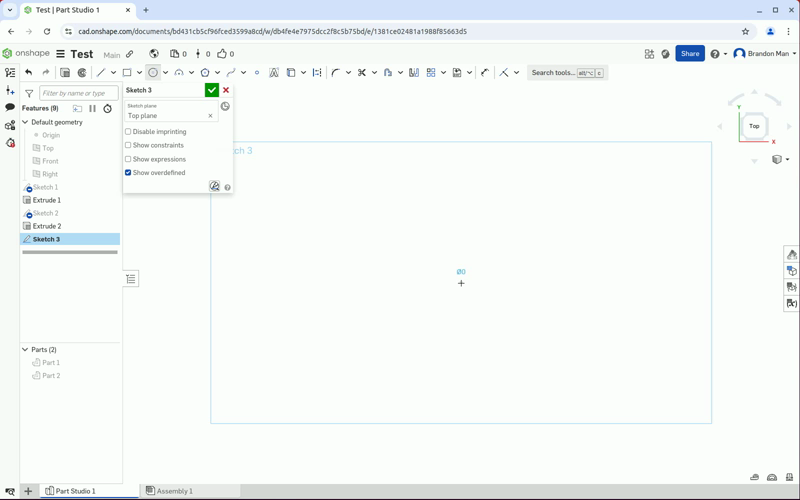
mouse_move(538, 282)
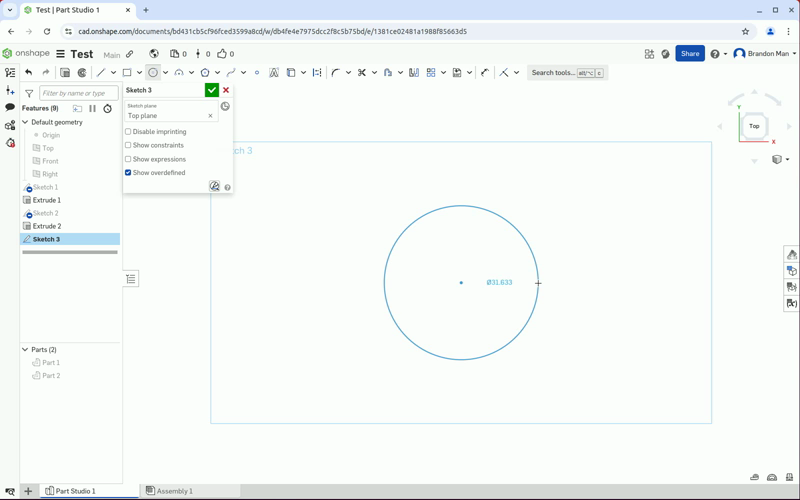
click(538, 282)
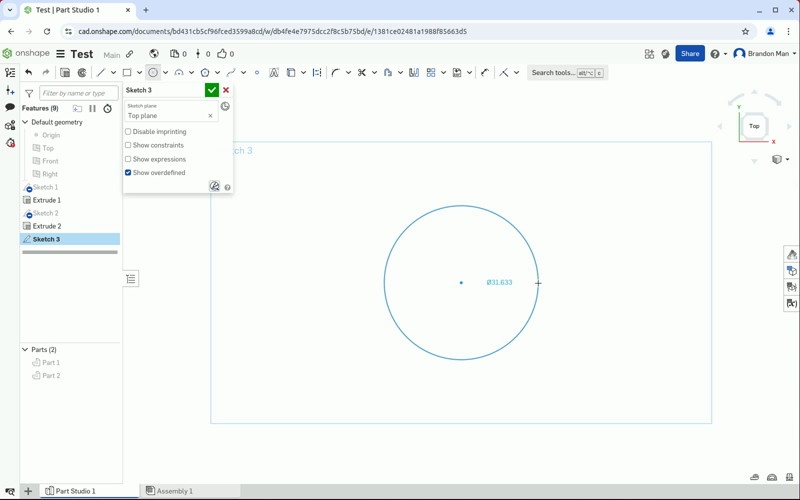
key(esc)
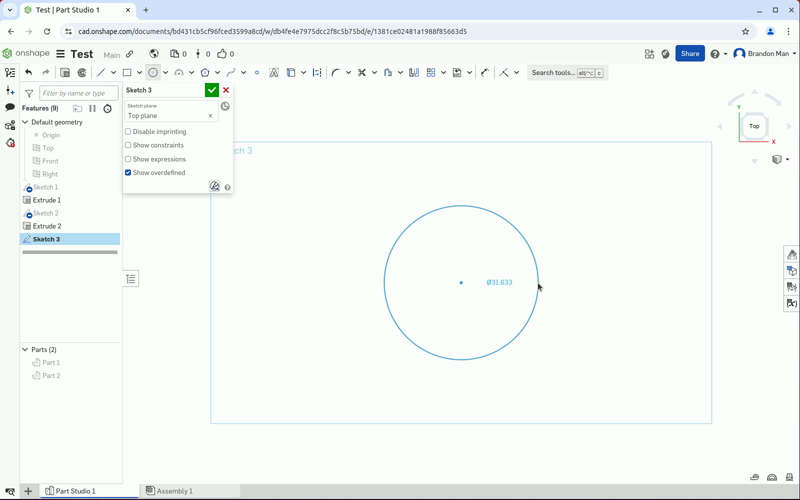
mouse_move(498, 329)
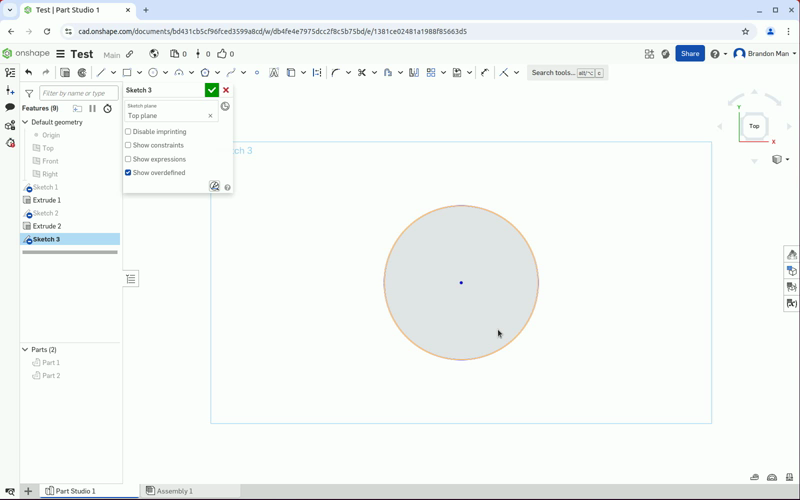
click(498, 329)
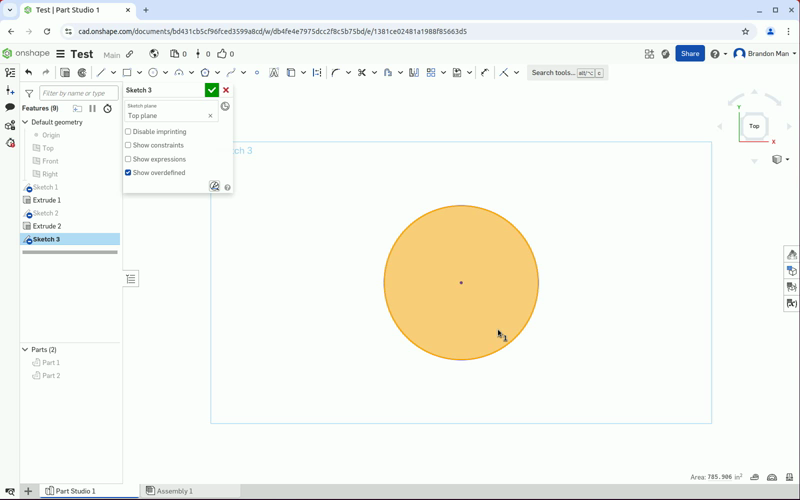
mouse_move(73, 352)
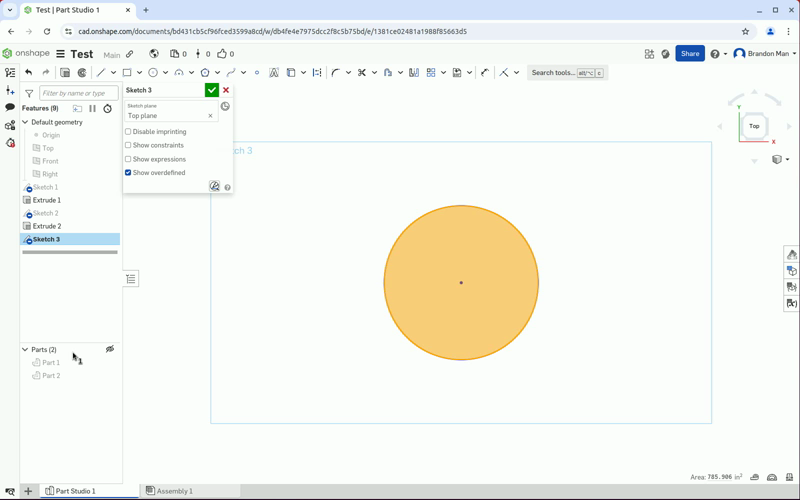
key(shift+y)
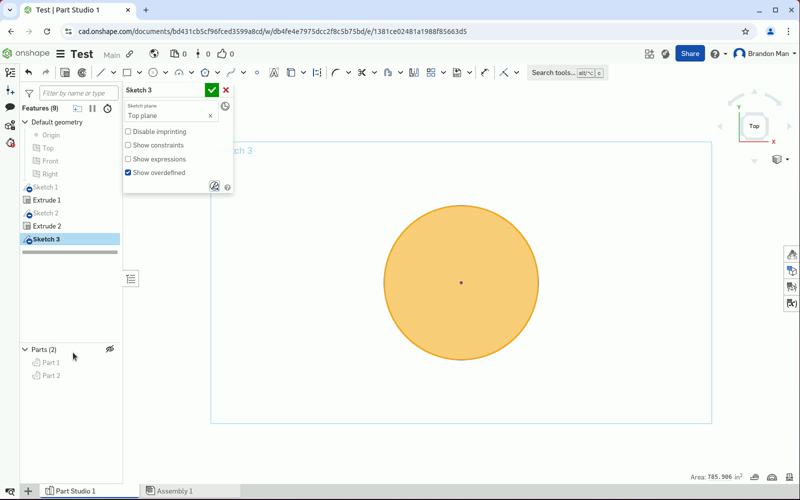
key(shift+e)
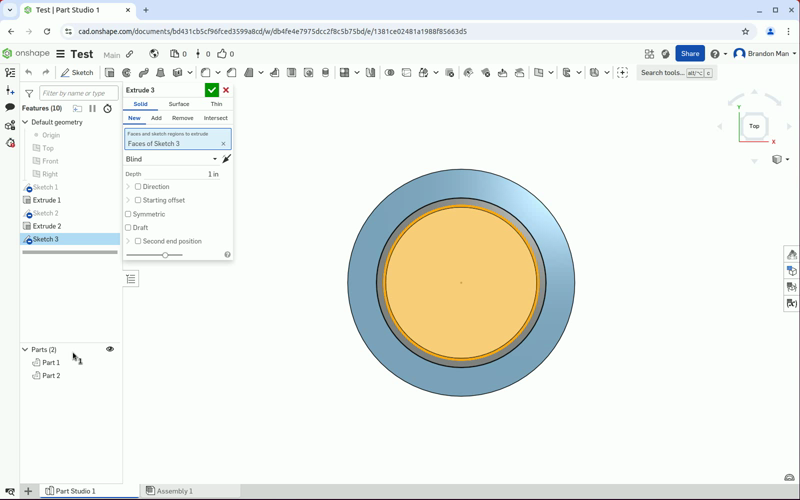
mouse_move(143, 106)
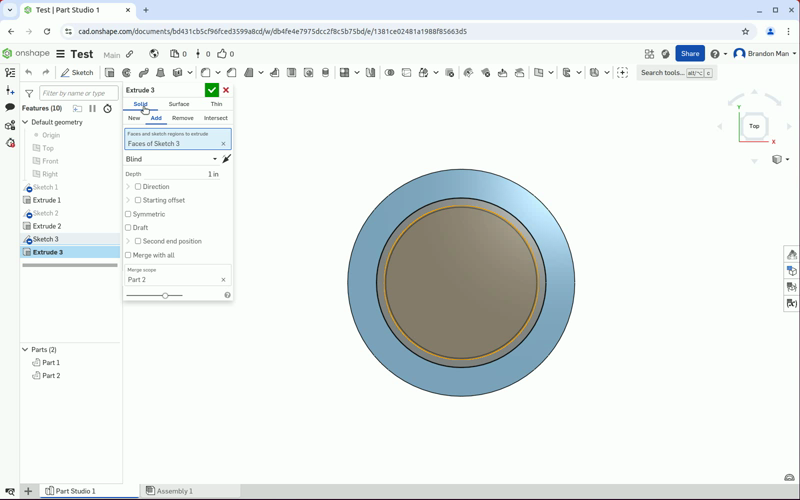
click(143, 106)
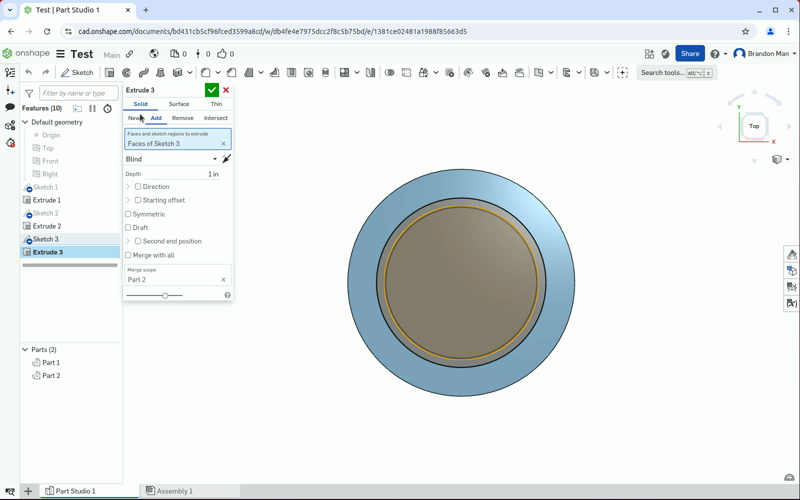
mouse_move(137, 120)
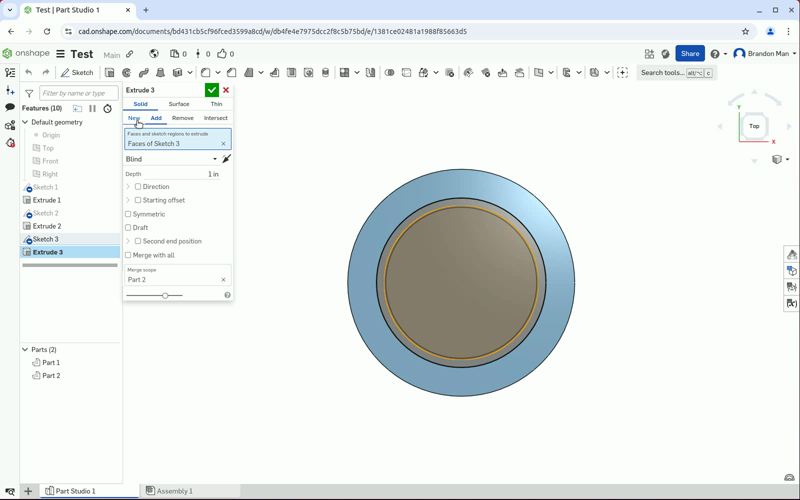
click(137, 120)
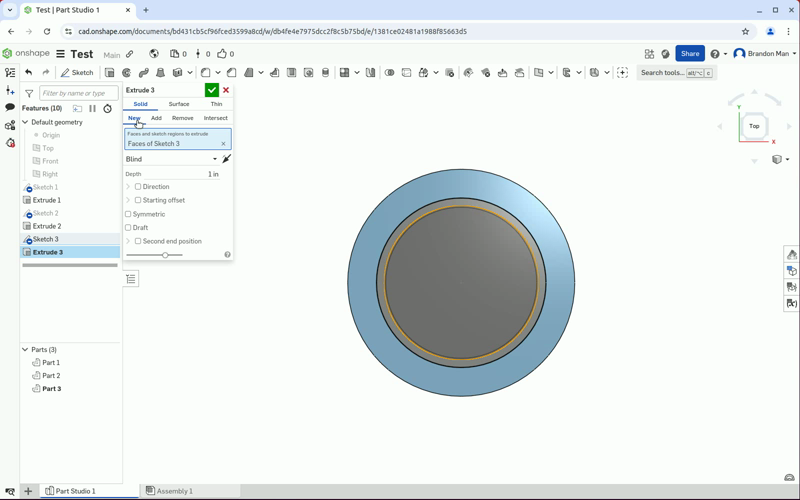
key(tab, 4)
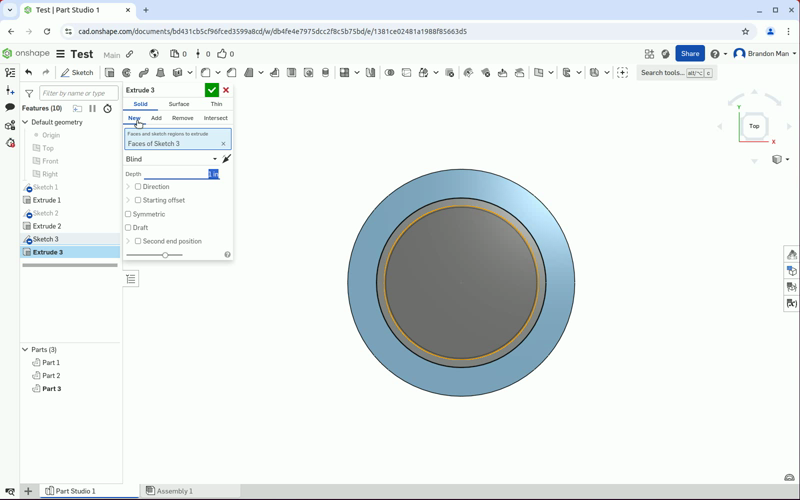
text(1.204)
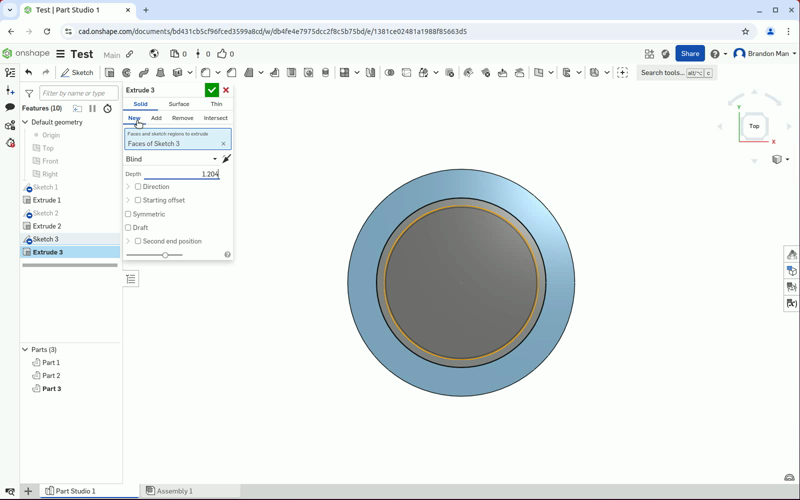
key(enter)
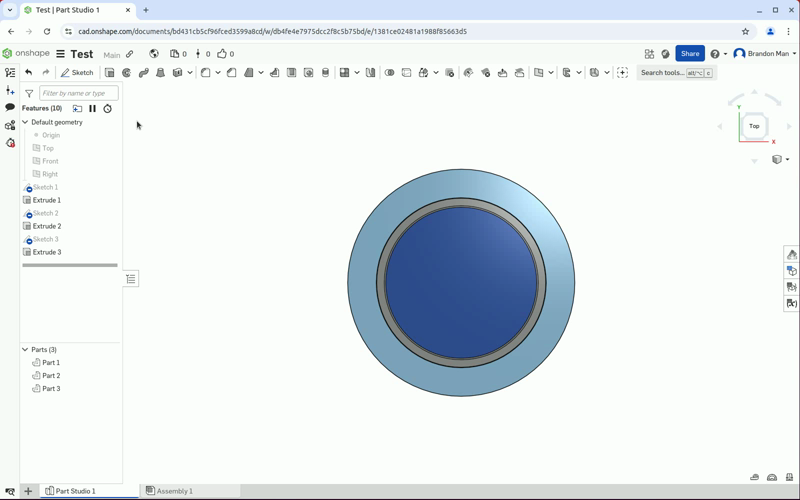
key(shift+h)
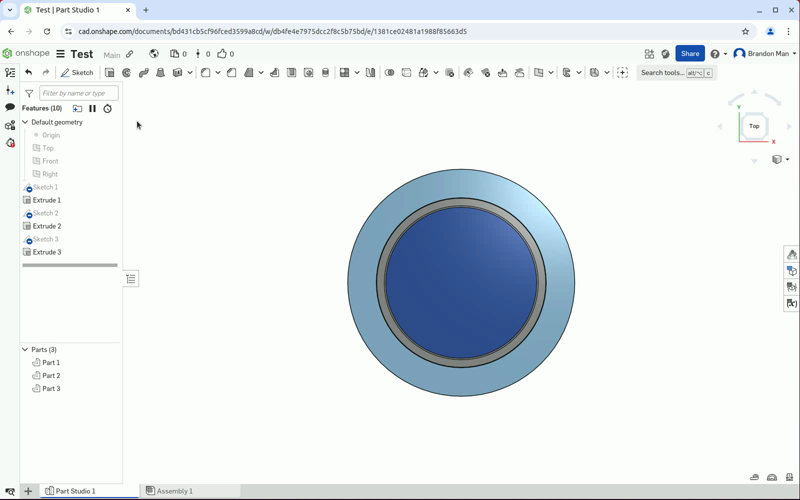
key(shift+h)
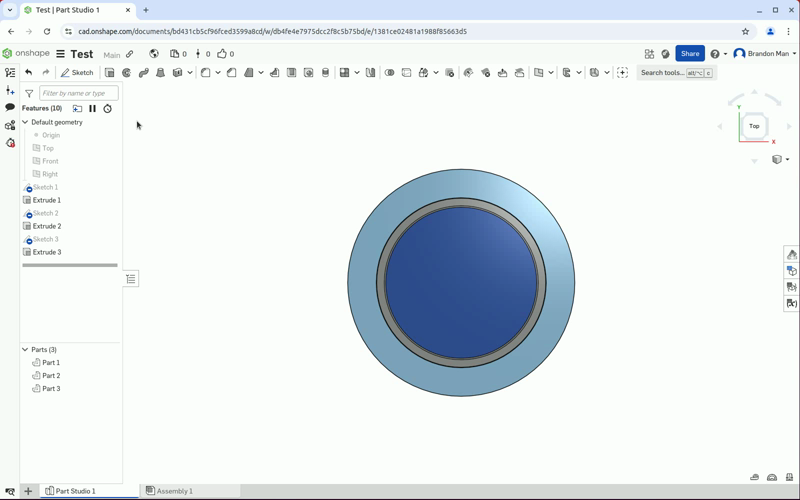
mouse_move(73, 189)
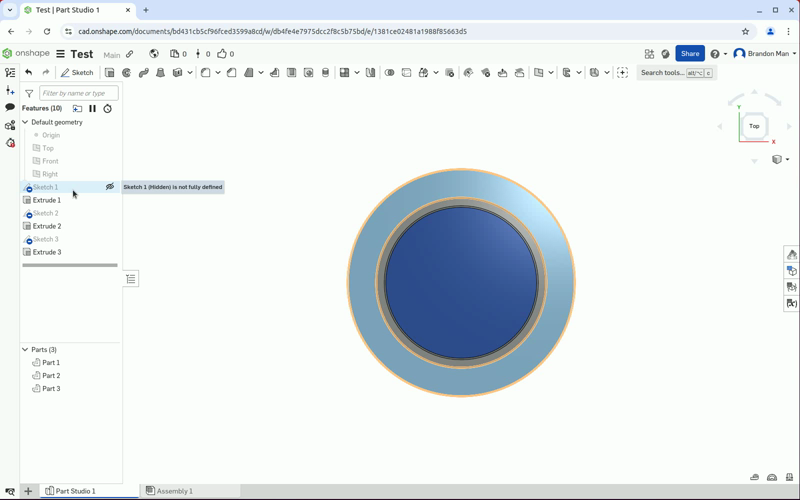
click(73, 189)
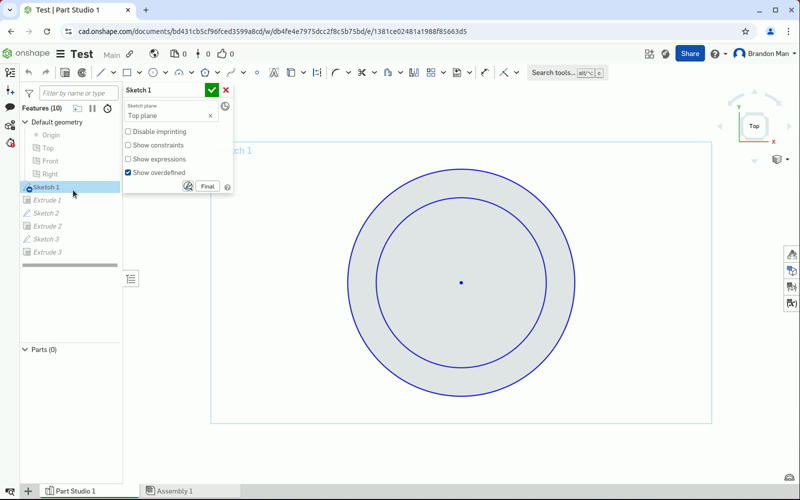
mouse_move(229, 92)
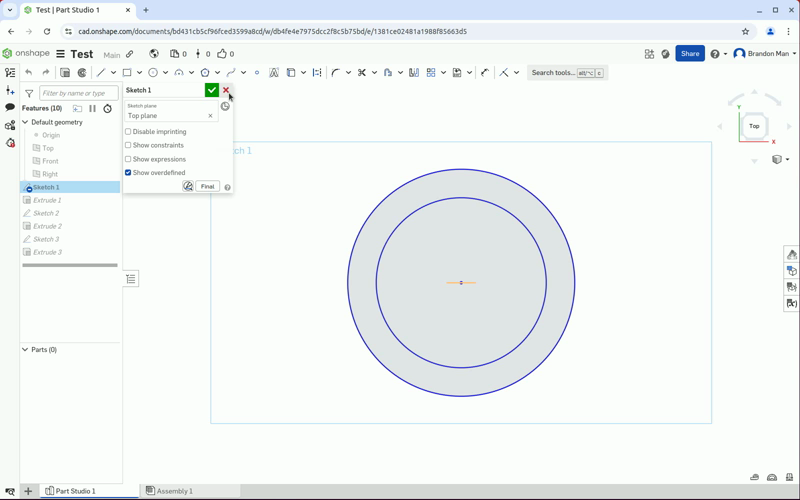
click(229, 92)
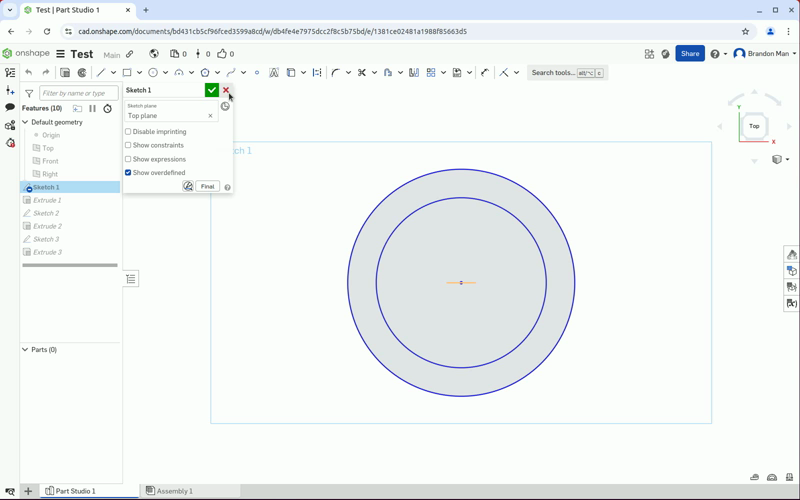
key(shift+s)
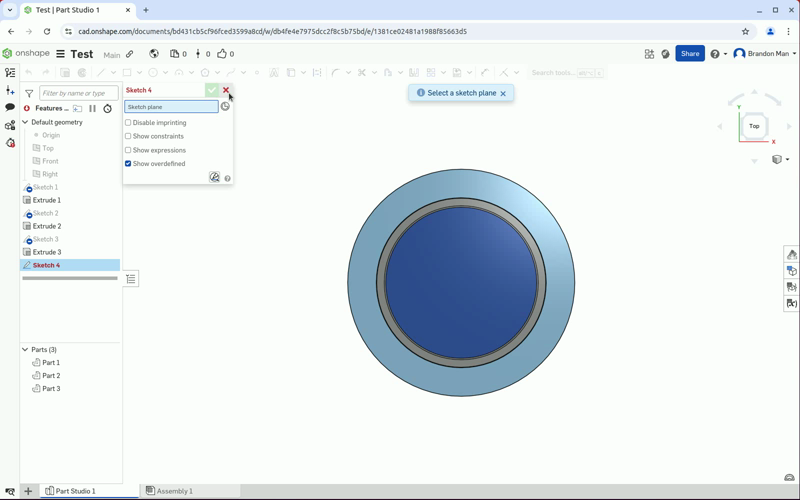
mouse_move(73, 150)
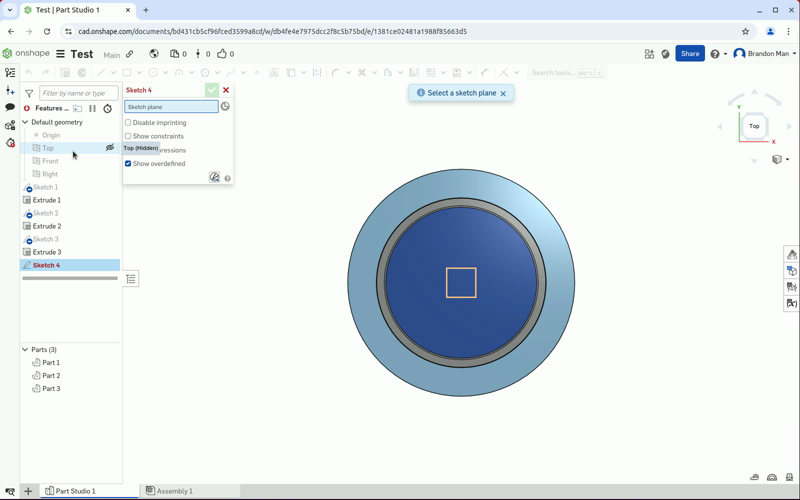
click(73, 150)
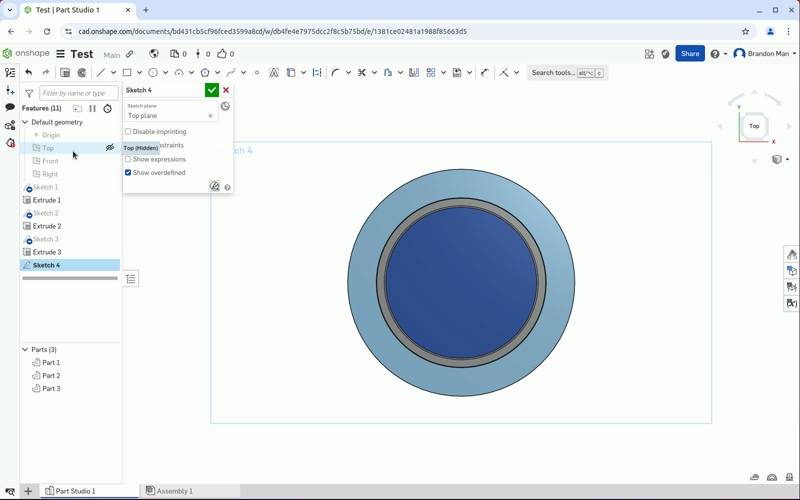
mouse_move(73, 352)
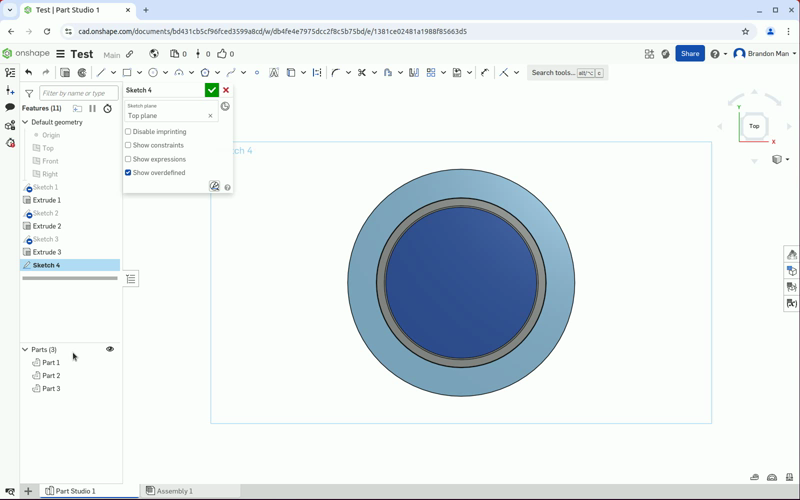
key(y)
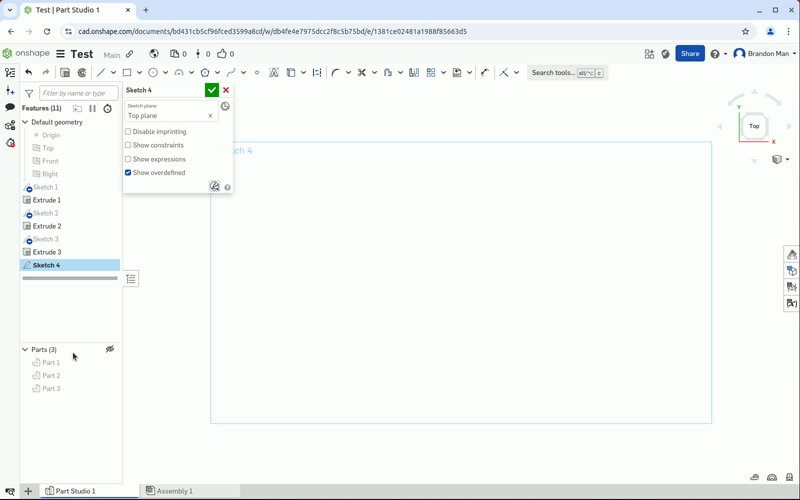
key(c)
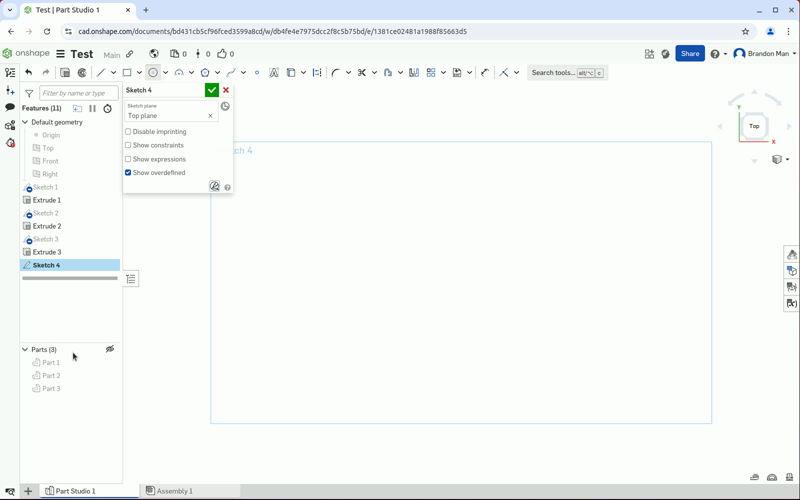
key_down(shift)
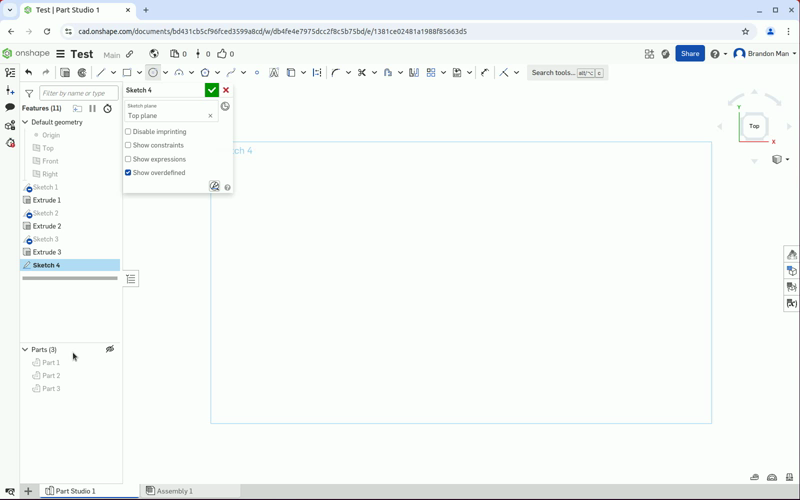
mouse_move(461, 282)
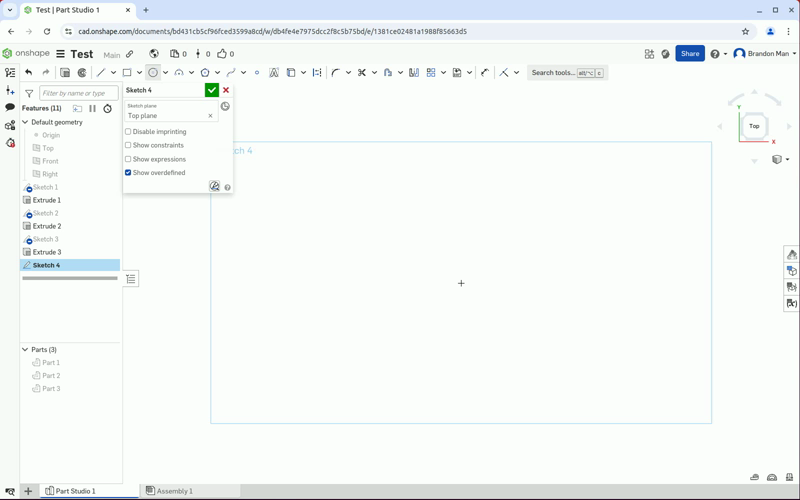
click(461, 282)
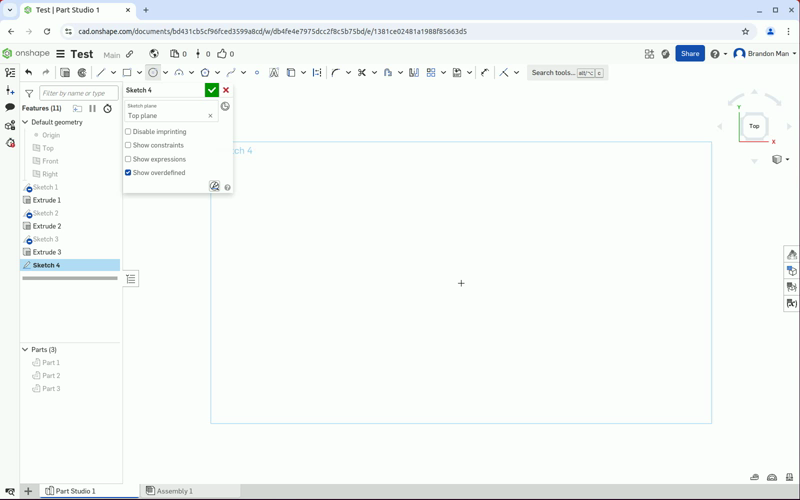
key_up(shift)
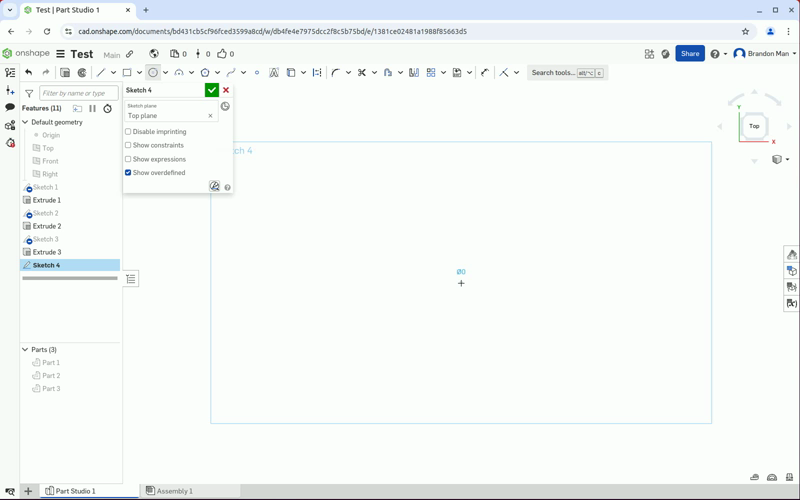
mouse_move(545, 282)
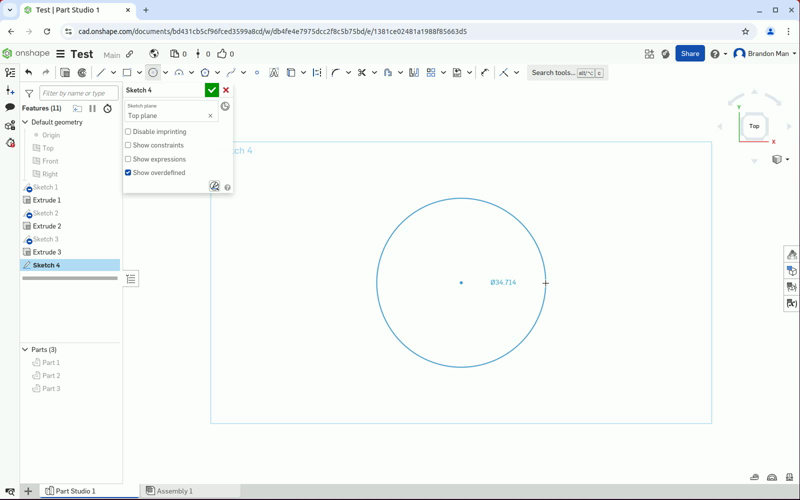
click(545, 282)
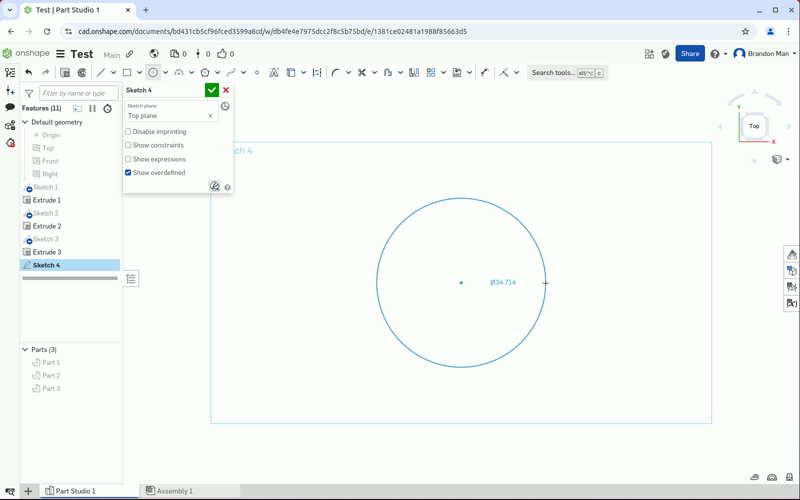
key(esc)
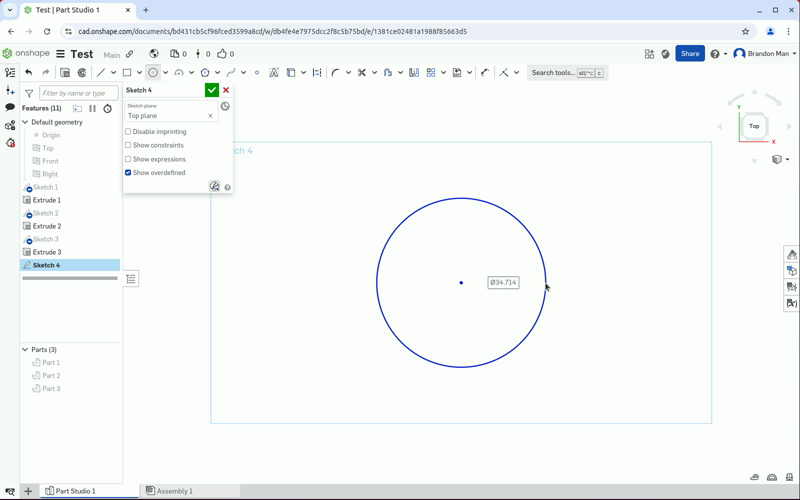
key(c)
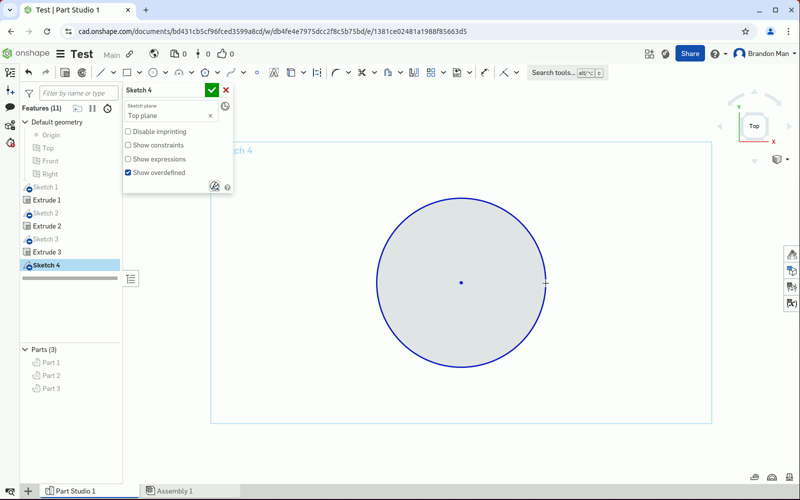
key_down(shift)
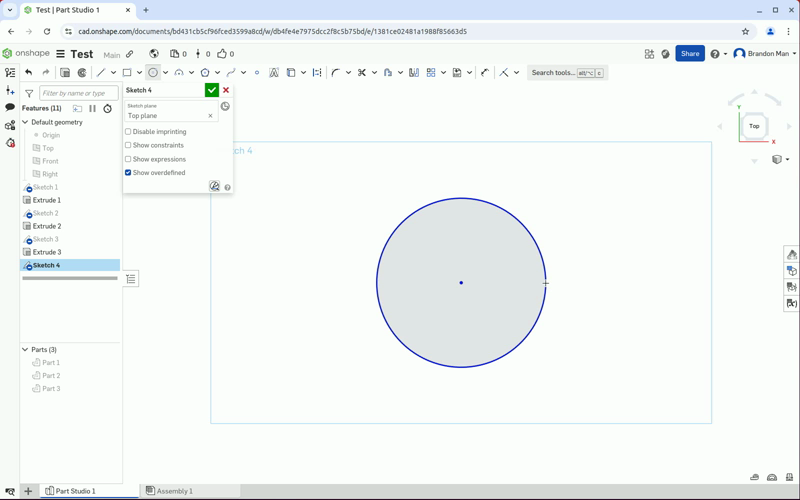
mouse_move(461, 282)
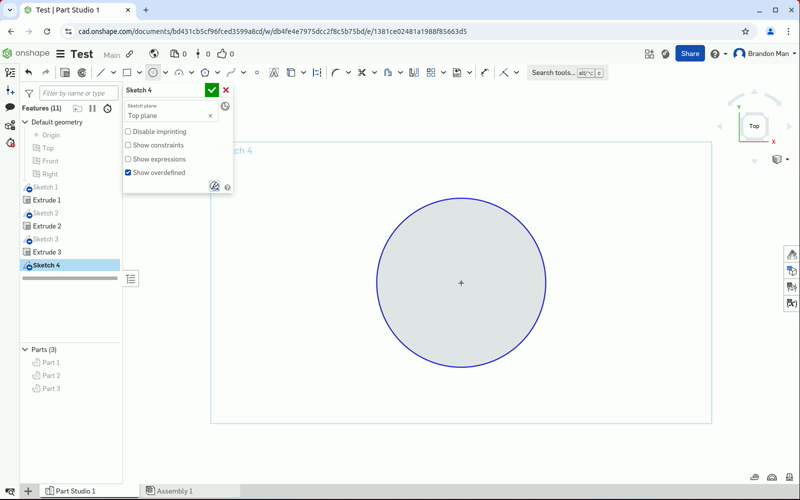
click(461, 282)
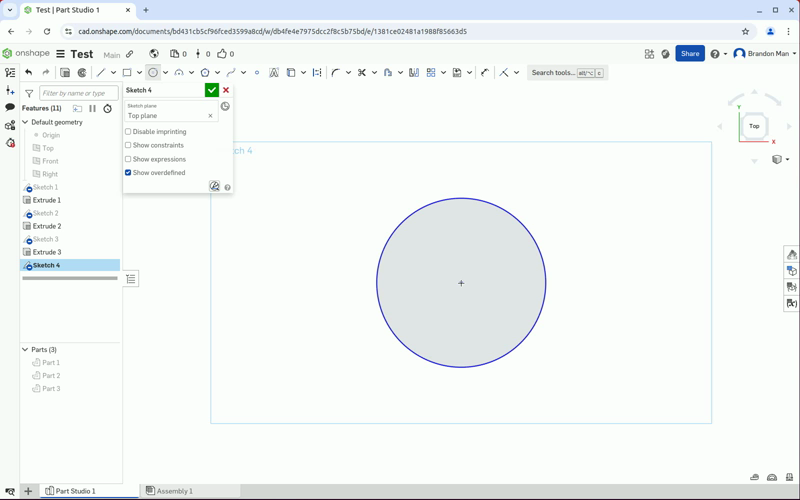
key_up(shift)
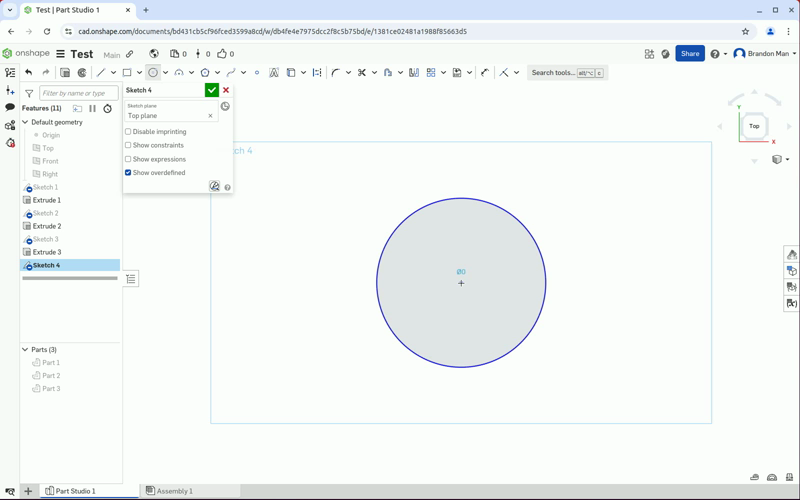
mouse_move(536, 282)
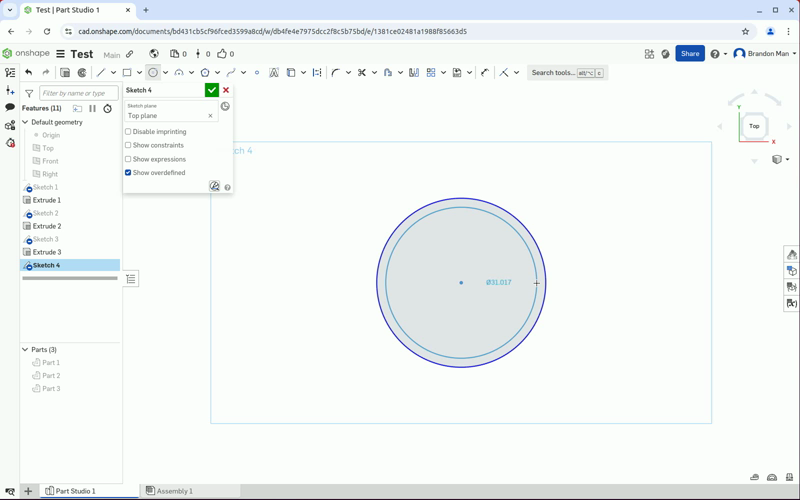
click(536, 282)
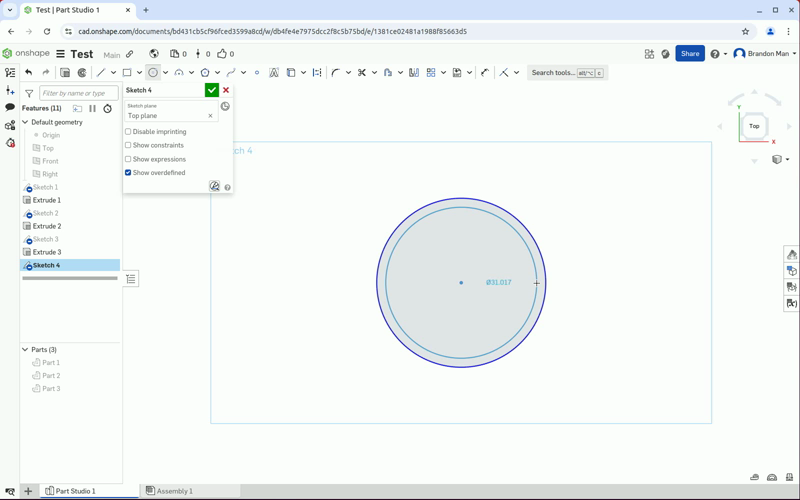
key(esc)
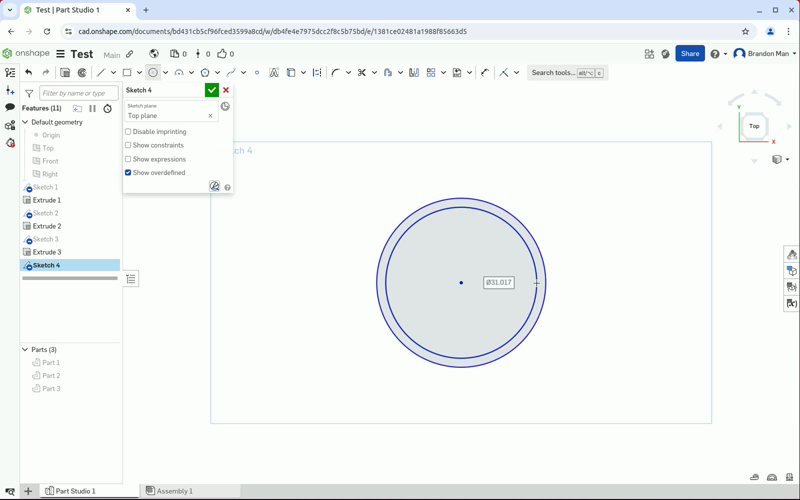
mouse_move(539, 296)
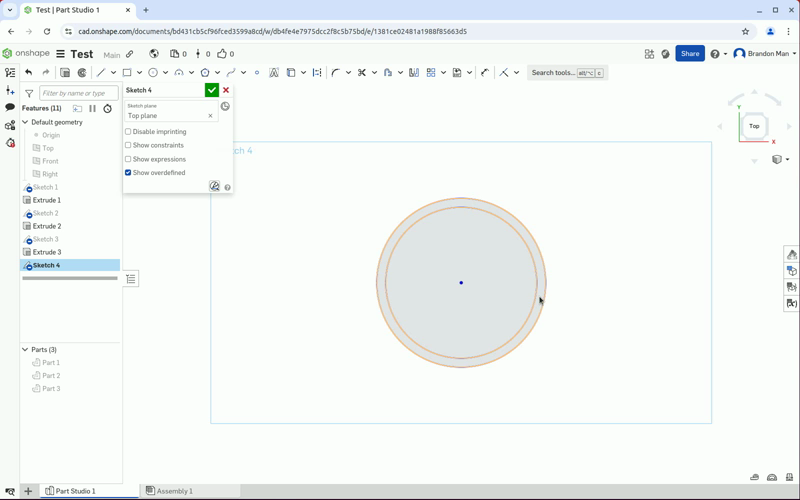
click(539, 296)
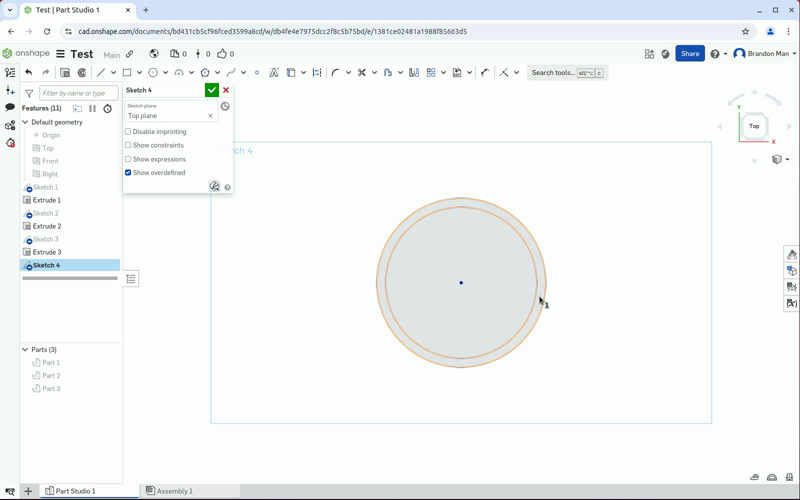
mouse_move(73, 352)
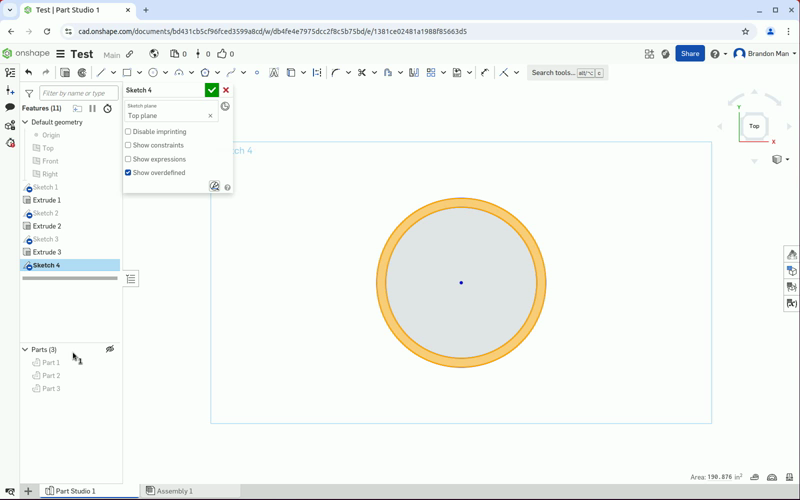
key(shift+y)
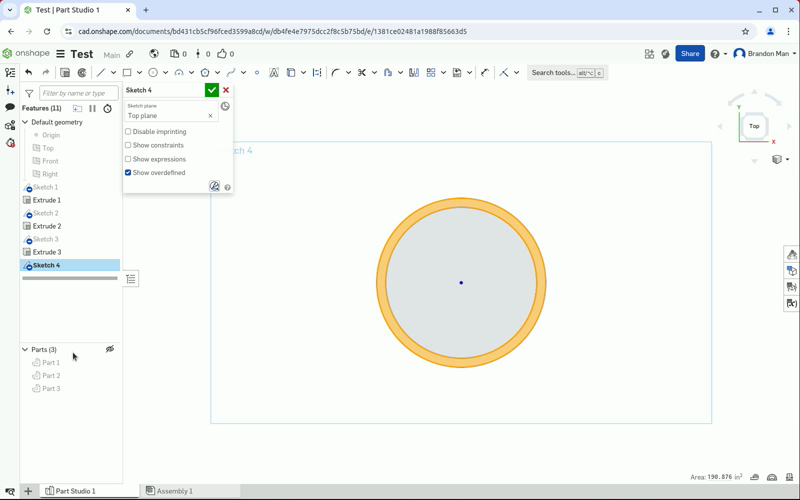
key(shift+e)
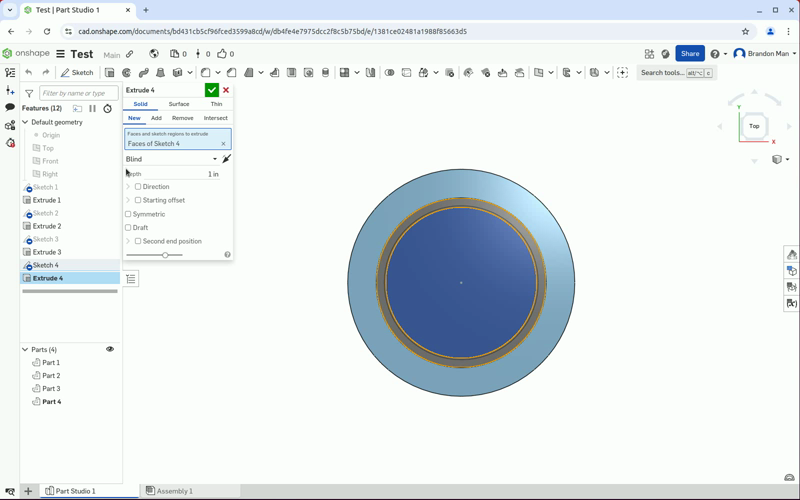
mouse_move(143, 106)
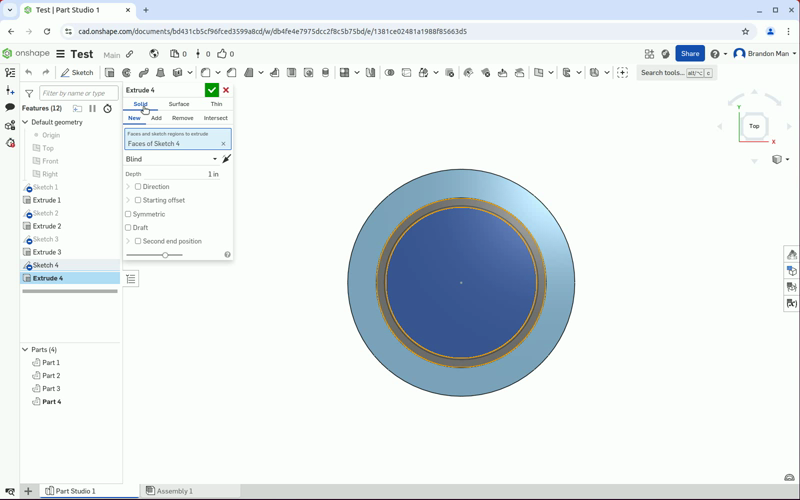
click(143, 106)
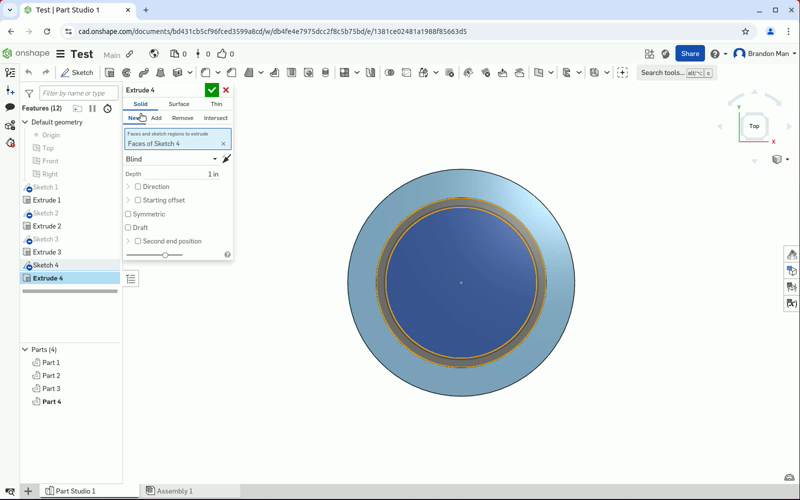
mouse_move(137, 120)
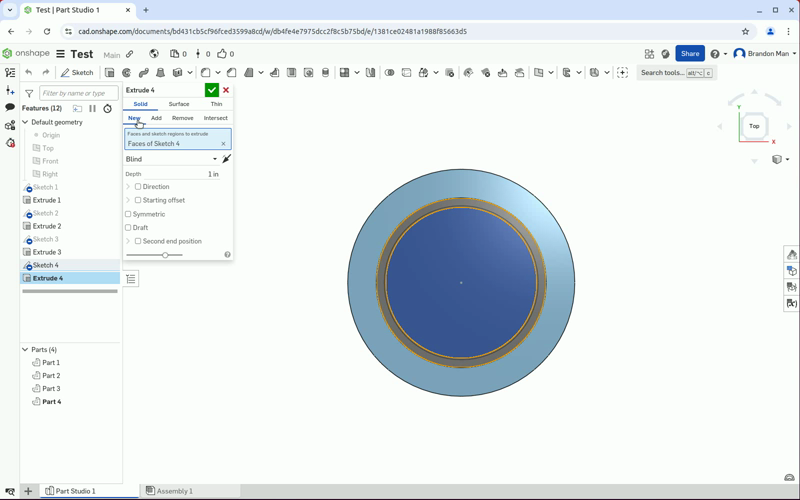
click(137, 120)
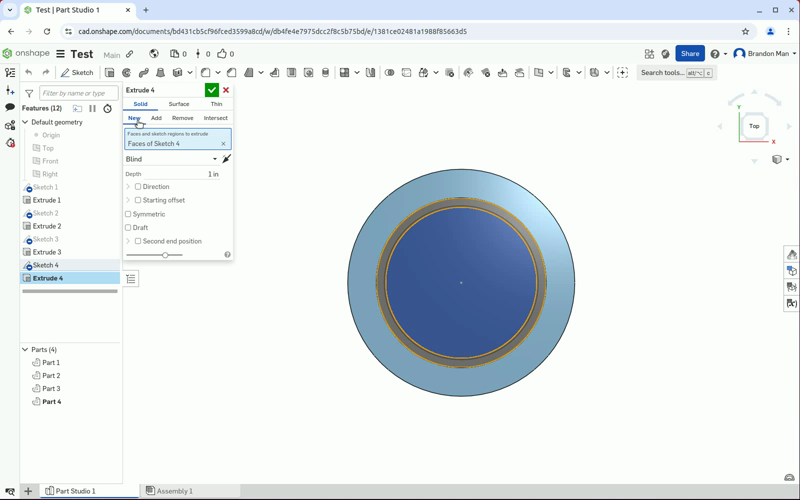
key(tab, 4)
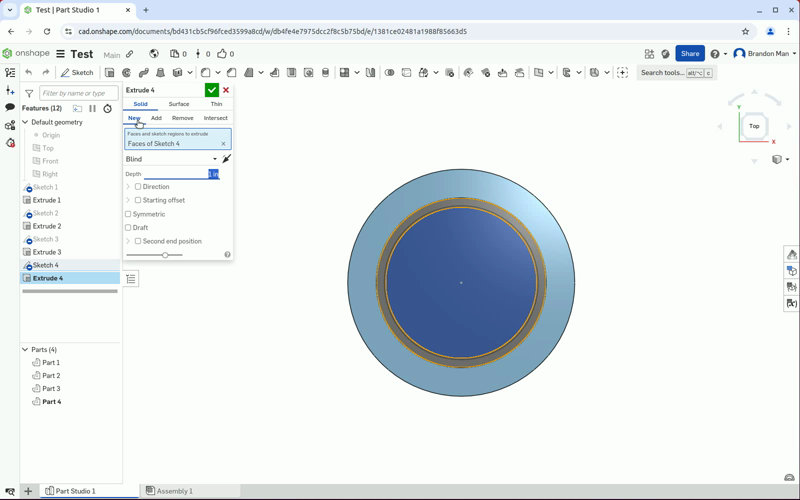
text(-6.258)
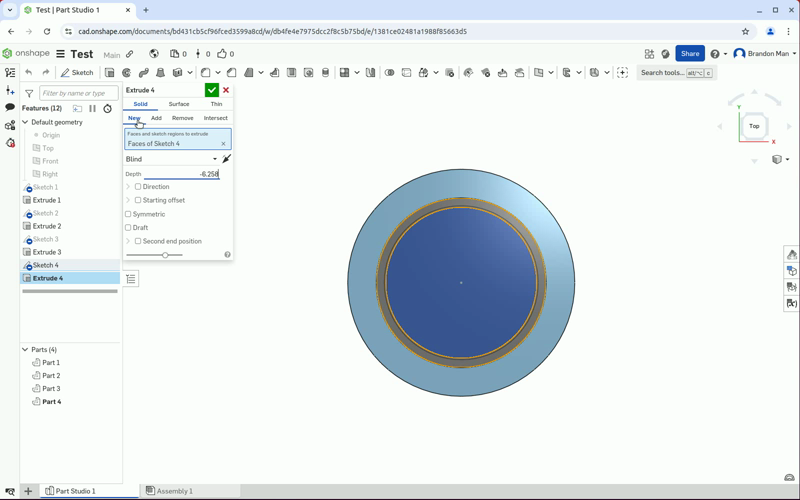
key(enter)
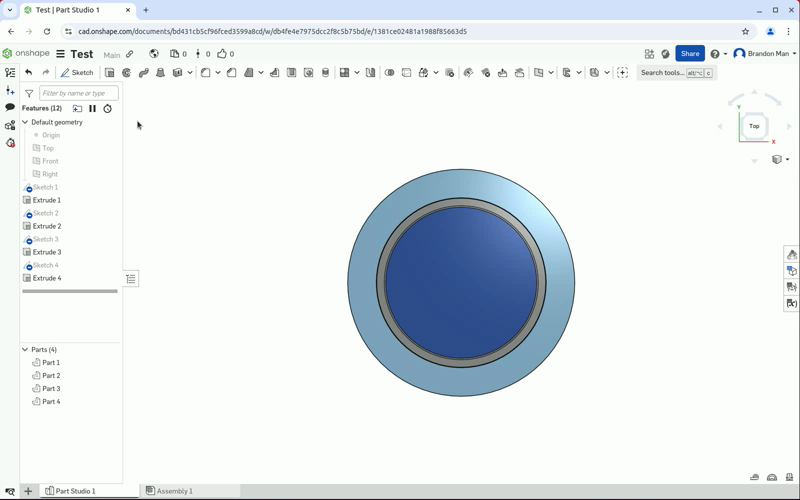
key(shift+h)
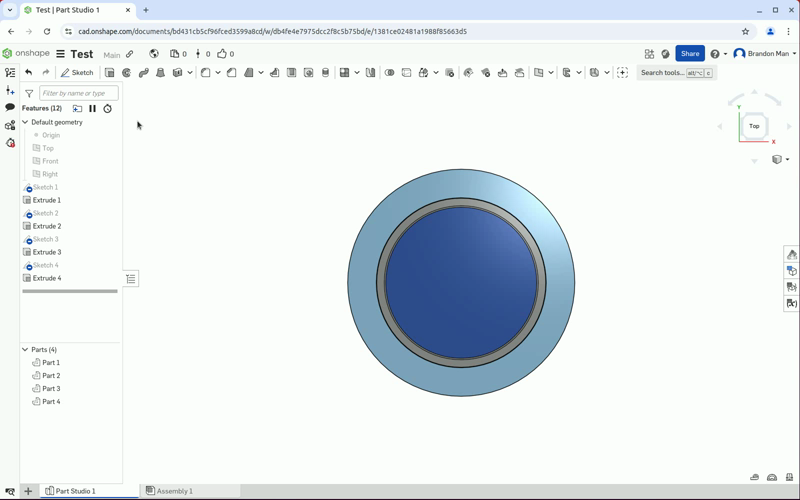
key(shift+h)
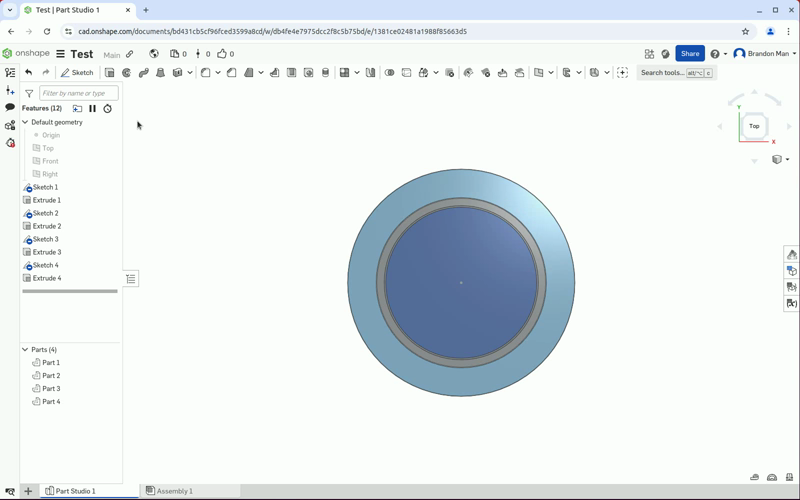
key(shift+7)
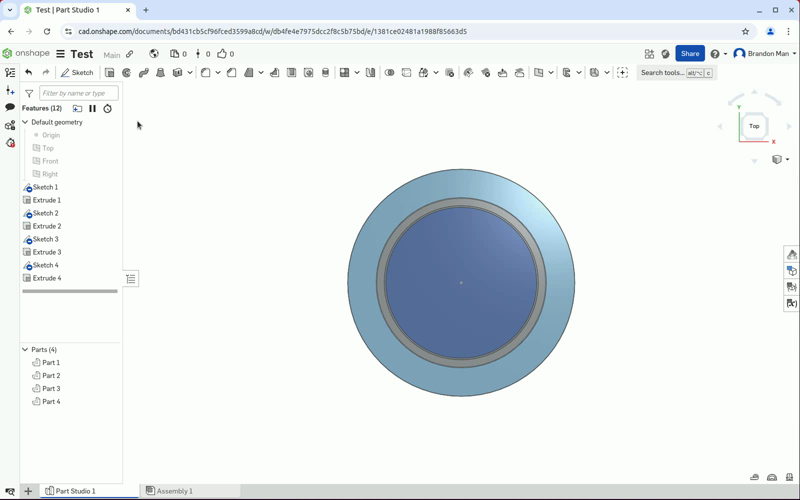
key(up, 3)
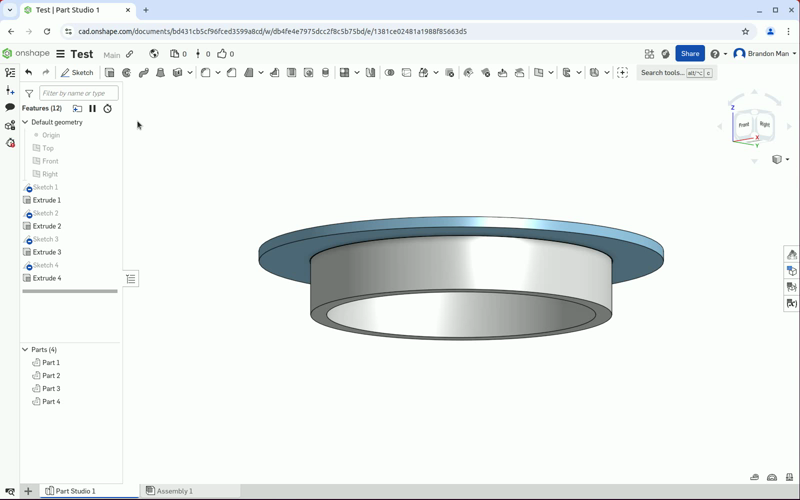
key(left, 3)
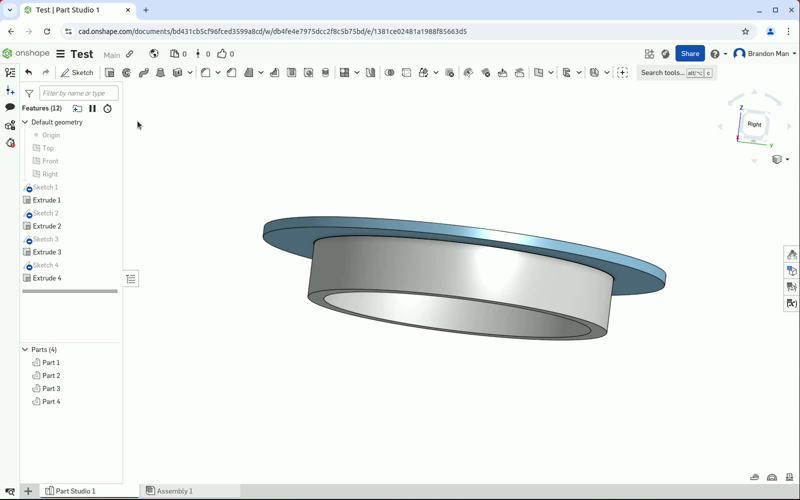
key(right, 3)
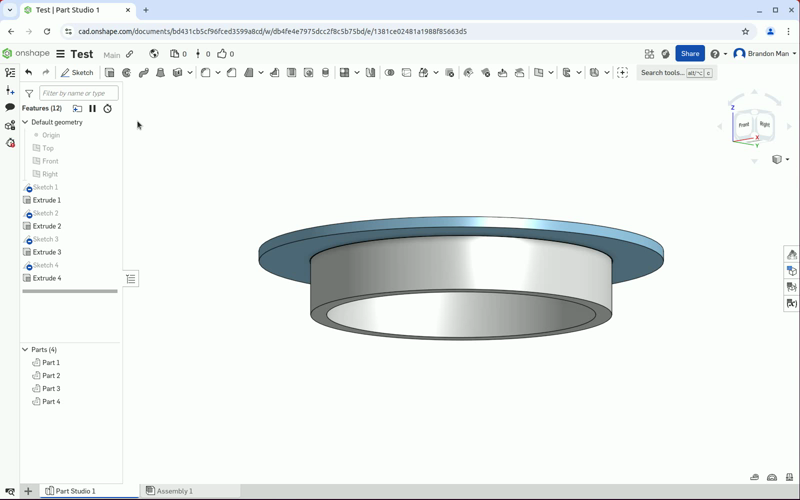
key(down, 3)
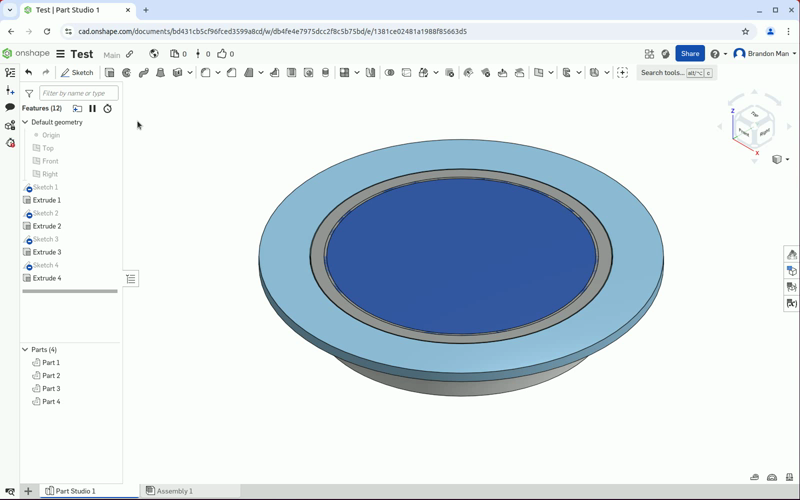
mouse_move(73, 189)
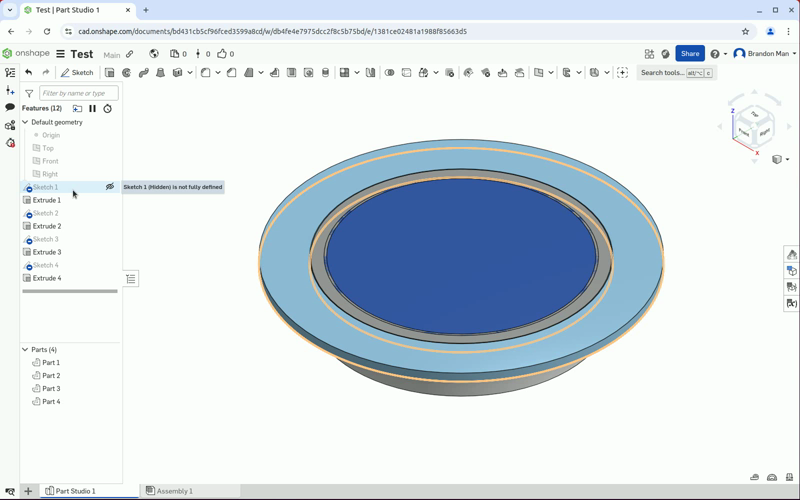
click(73, 189)